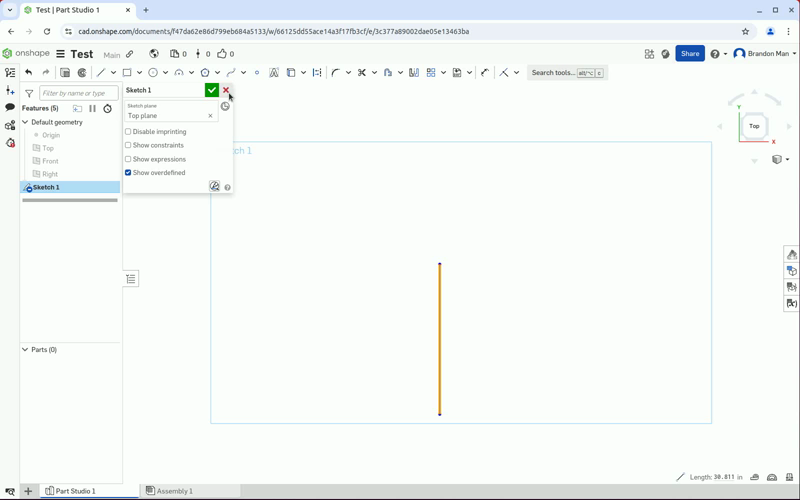
key(shift+h)
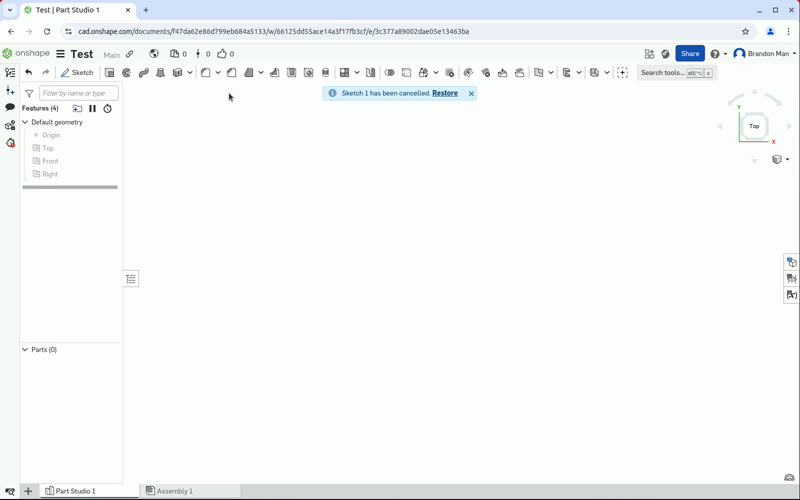
mouse_move(73, 352)
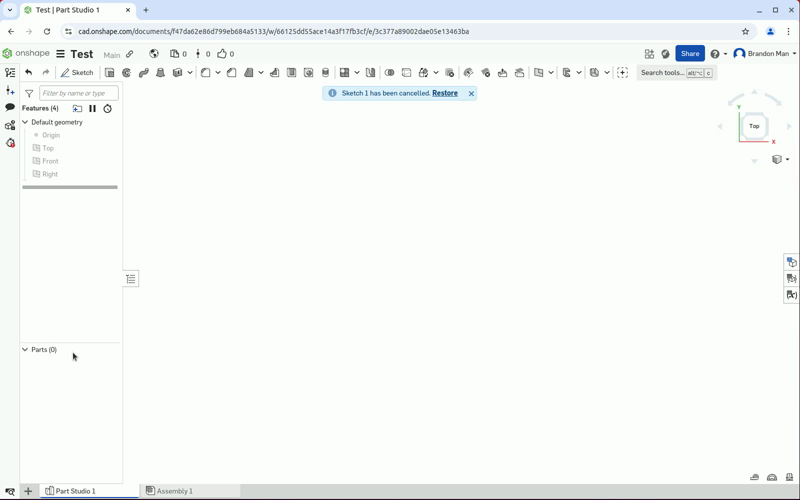
key(y)
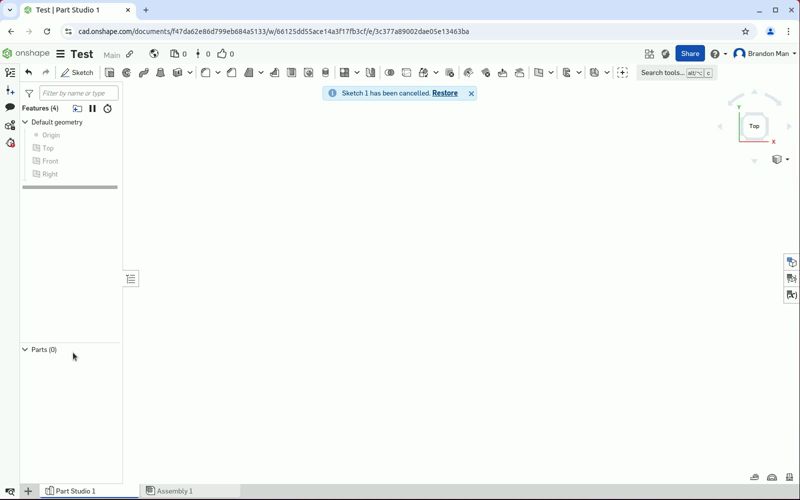
key(shift+p)
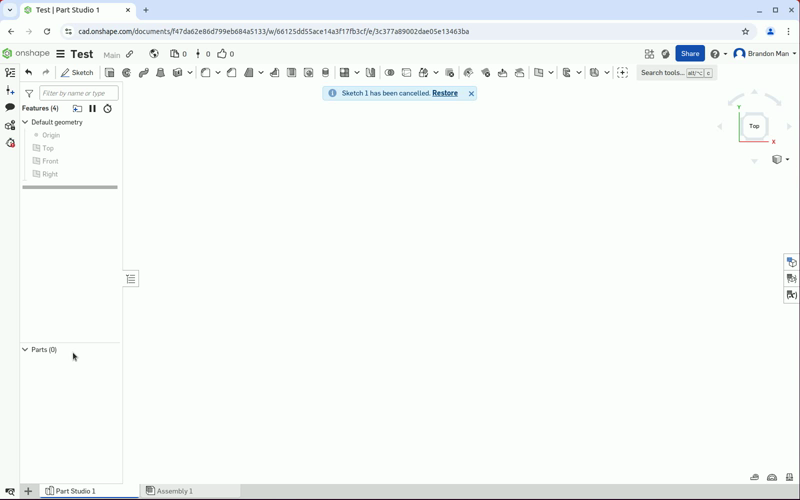
key(space)
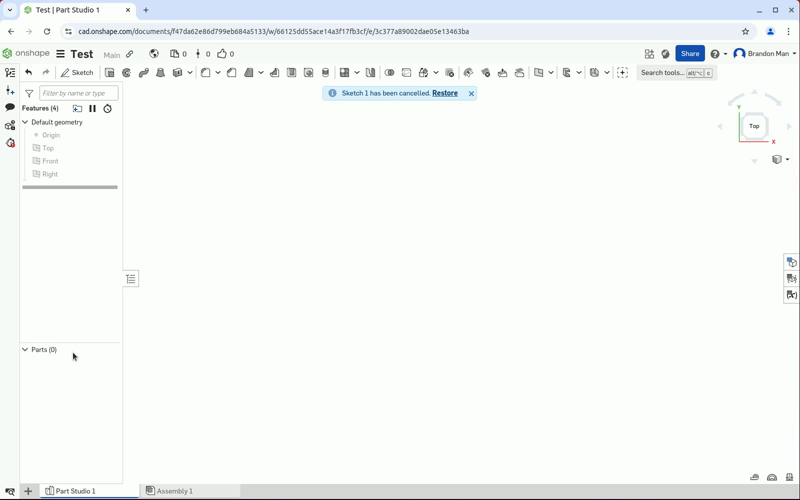
key_down(shift)
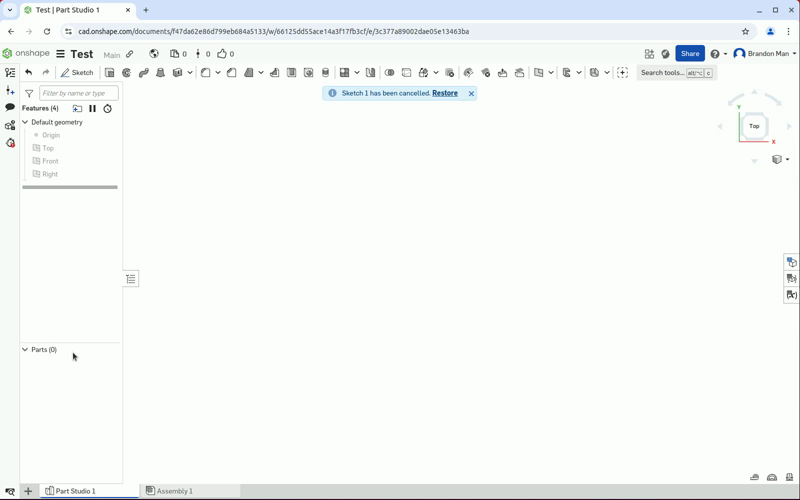
key(up)
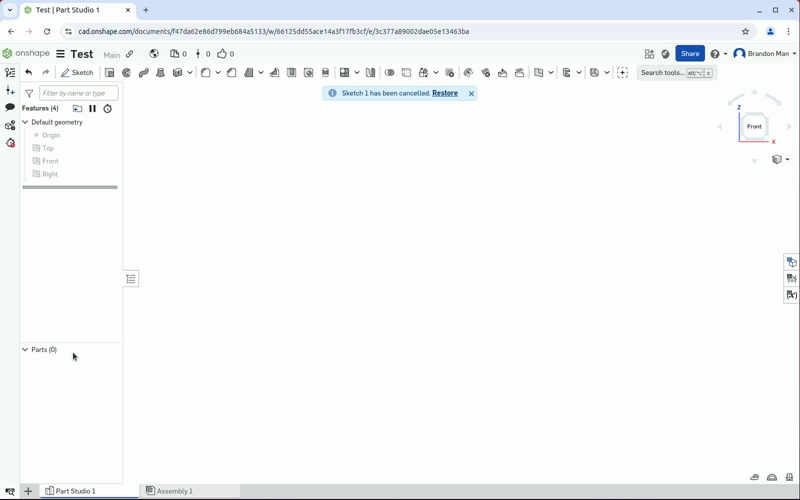
key_up(shift)
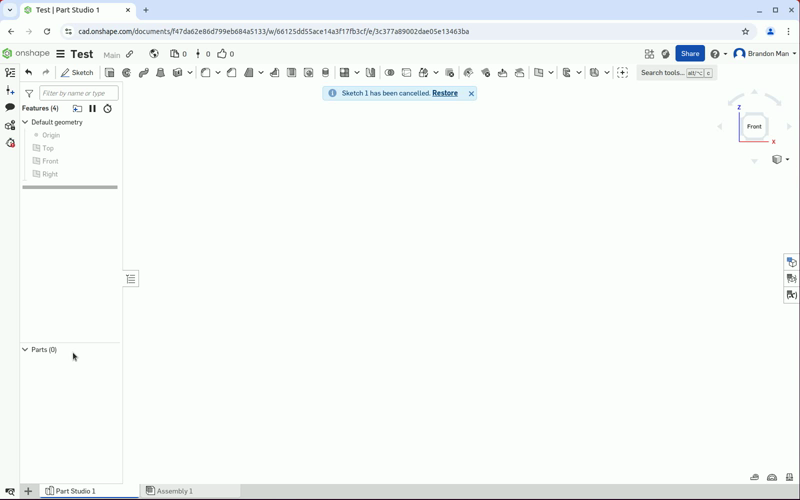
mouse_move(73, 352)
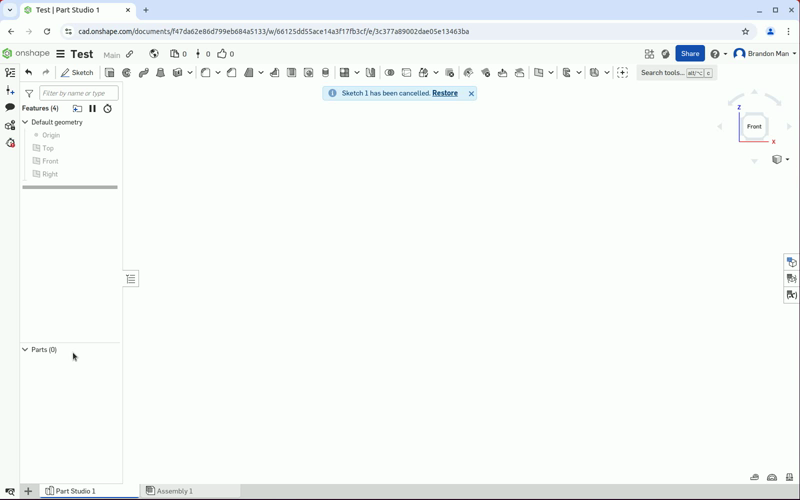
key(shift+y)
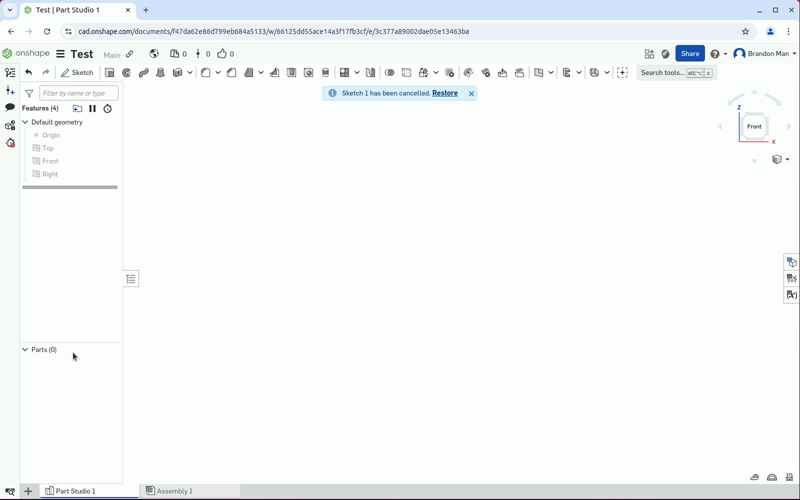
key(shift+s)
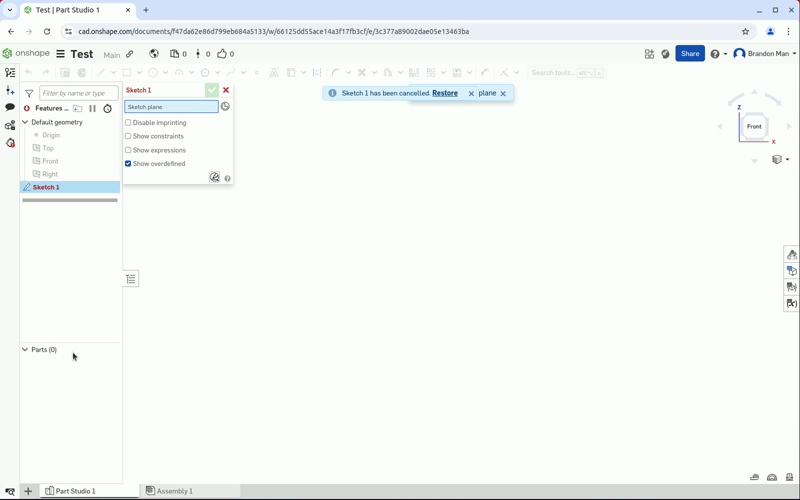
mouse_move(73, 163)
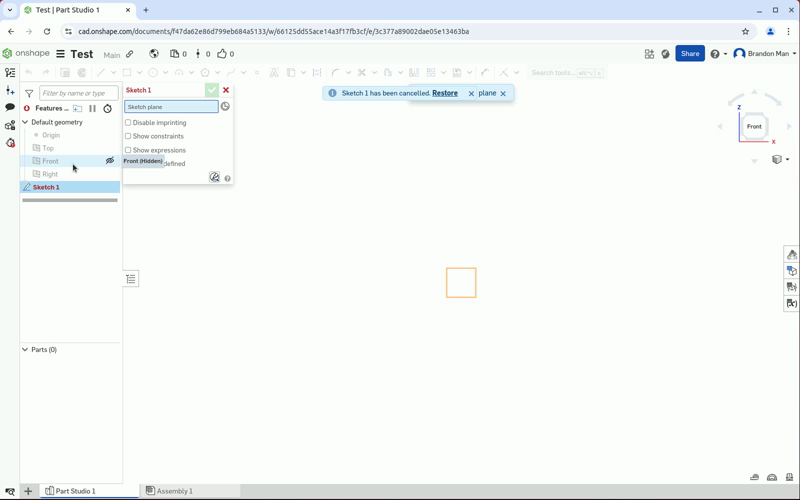
click(73, 163)
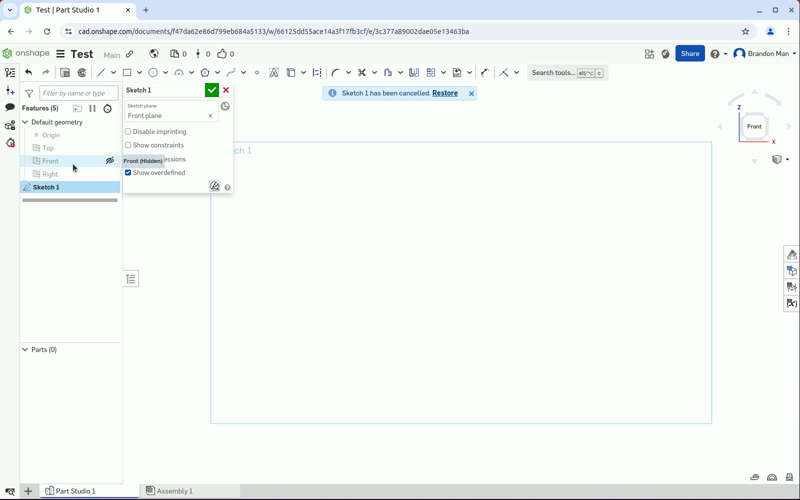
mouse_move(73, 352)
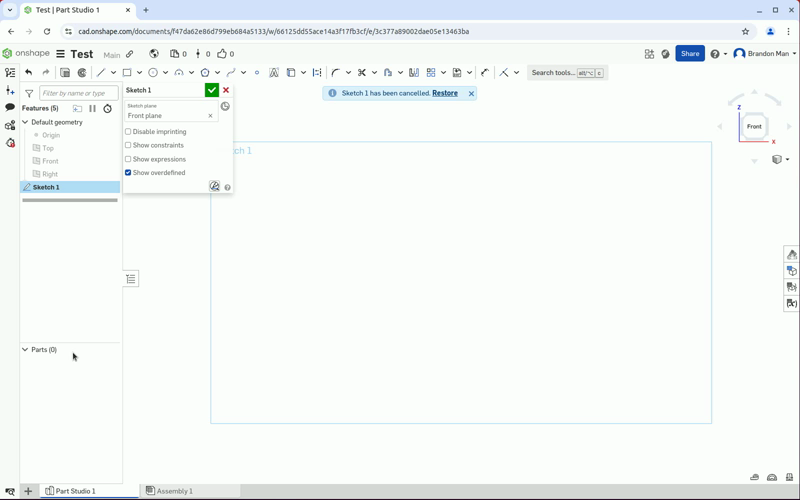
key(y)
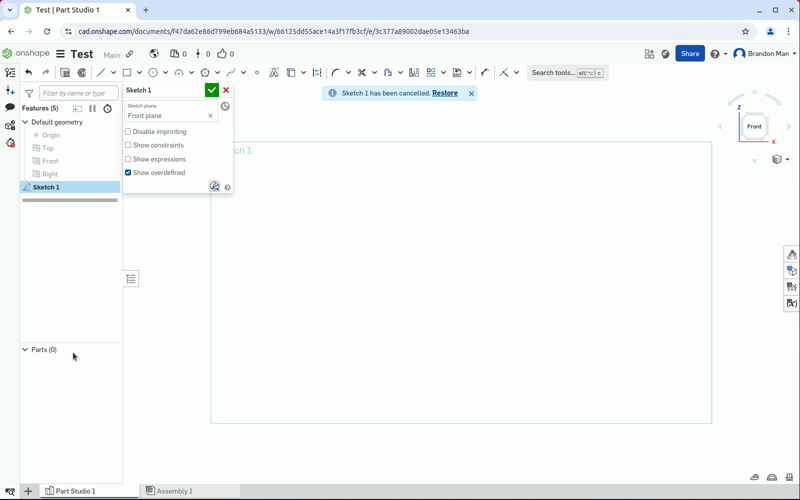
key(c)
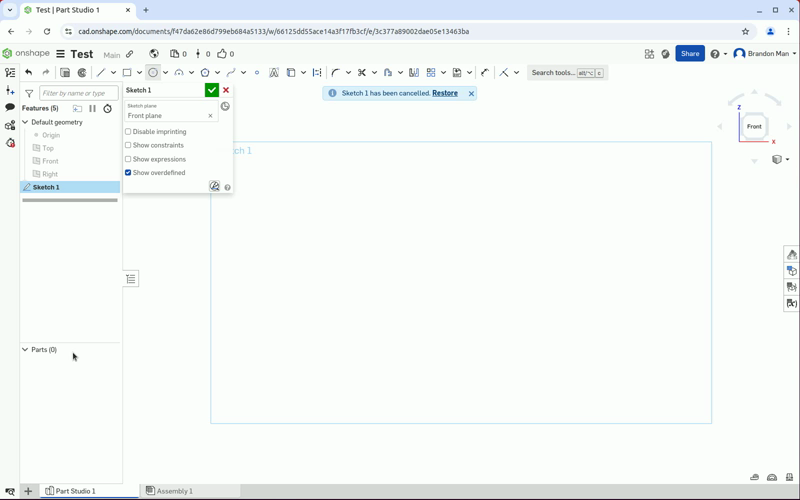
key_down(shift)
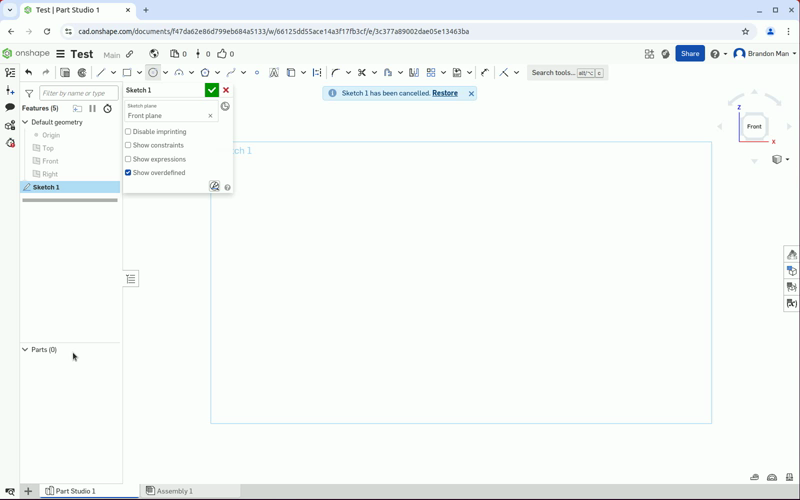
mouse_move(461, 282)
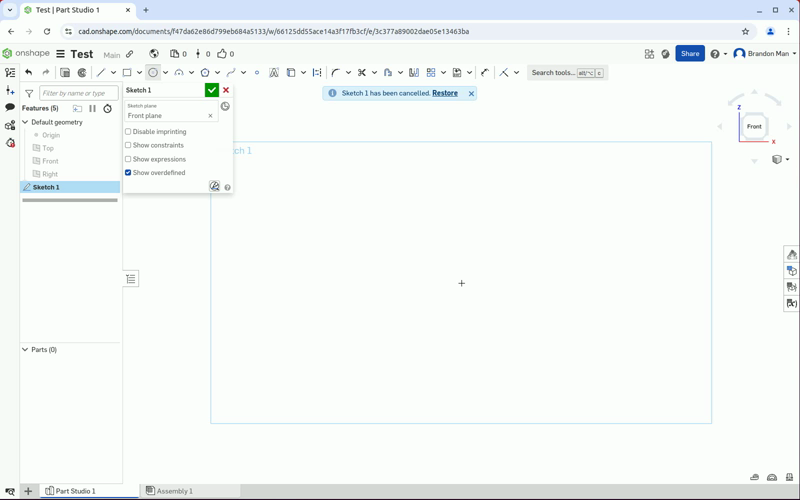
click(461, 282)
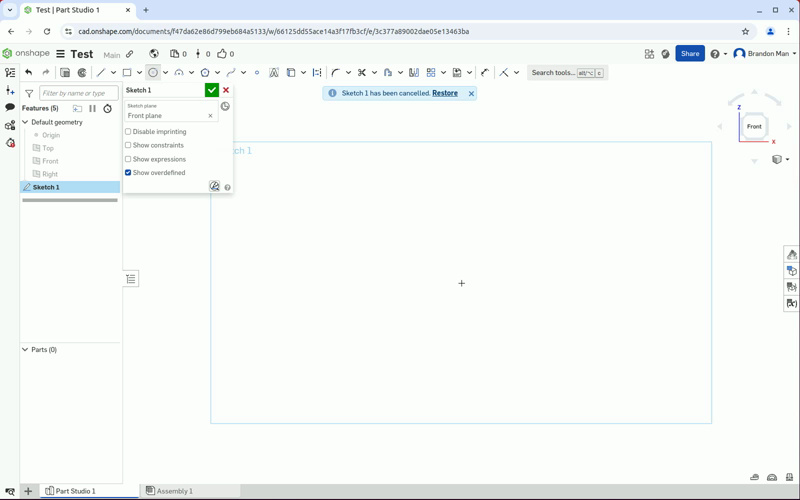
key_up(shift)
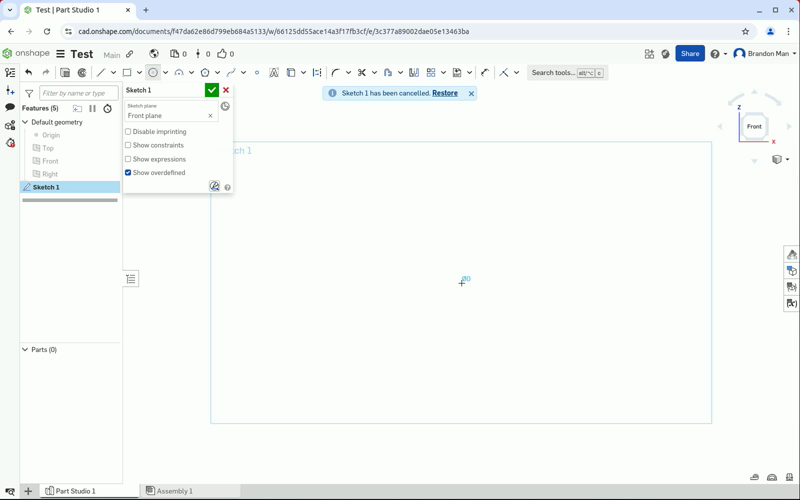
mouse_move(519, 282)
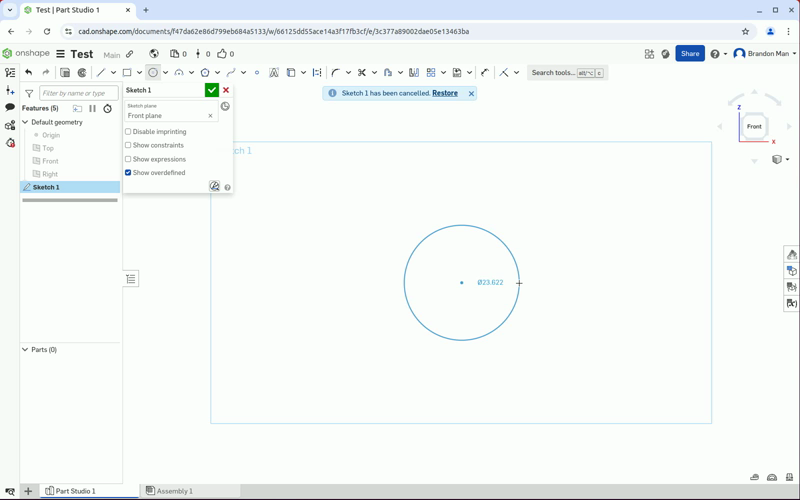
click(519, 282)
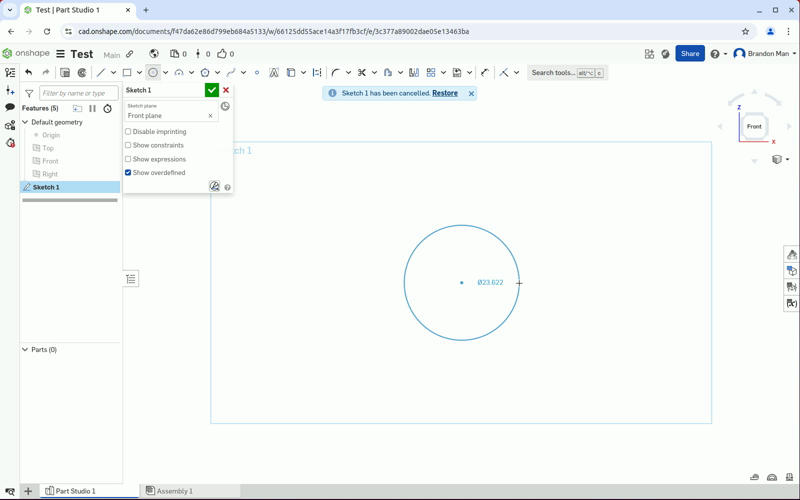
key(esc)
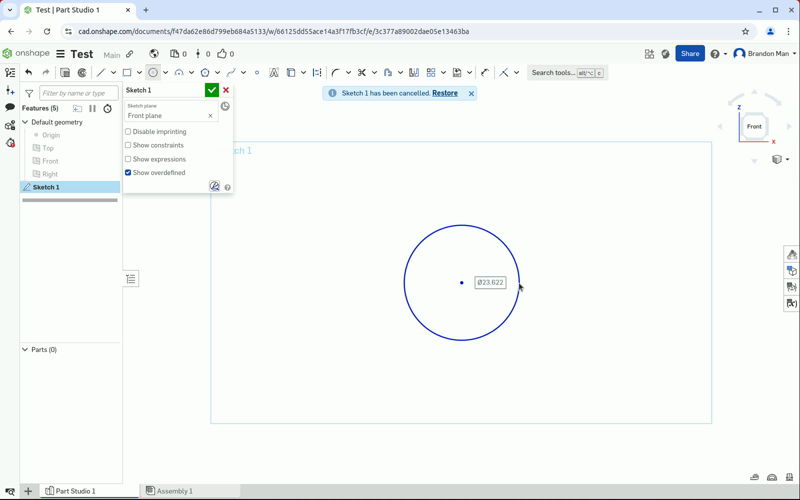
key(c)
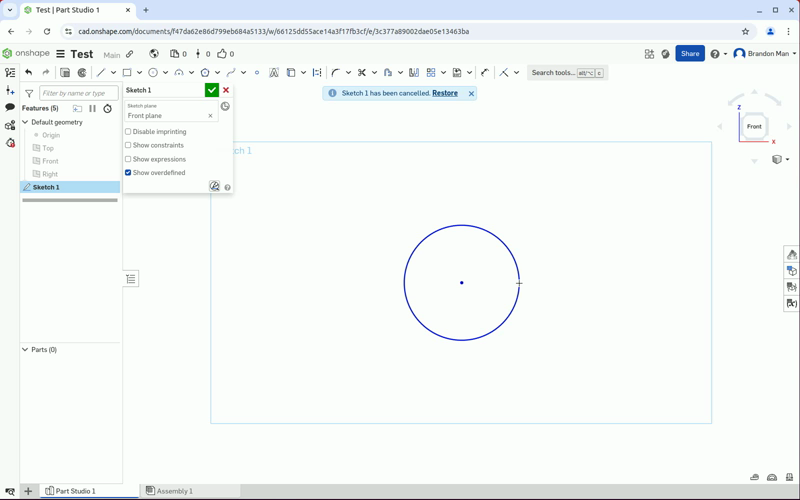
key_down(shift)
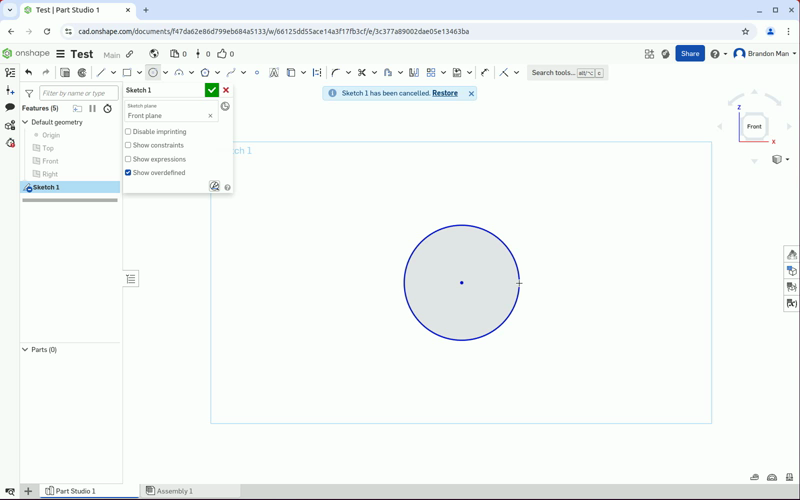
mouse_move(461, 282)
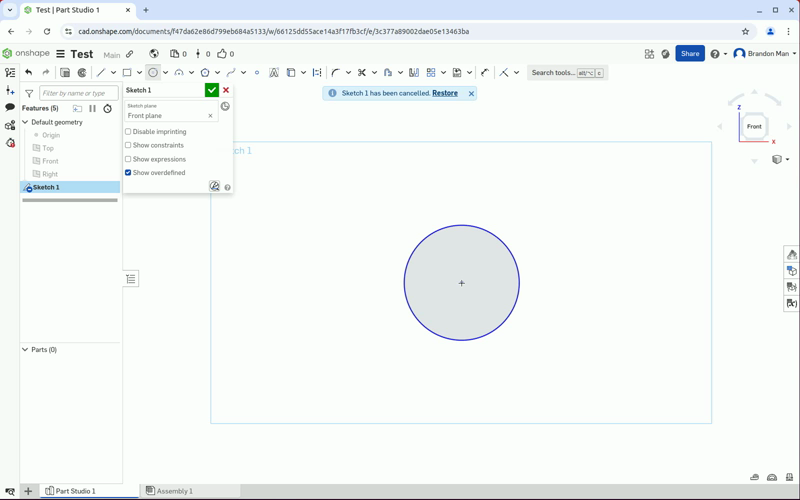
click(461, 282)
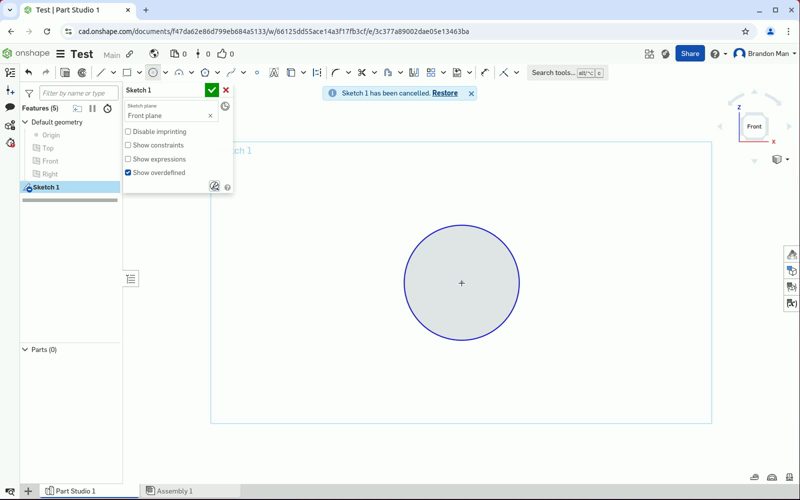
key_up(shift)
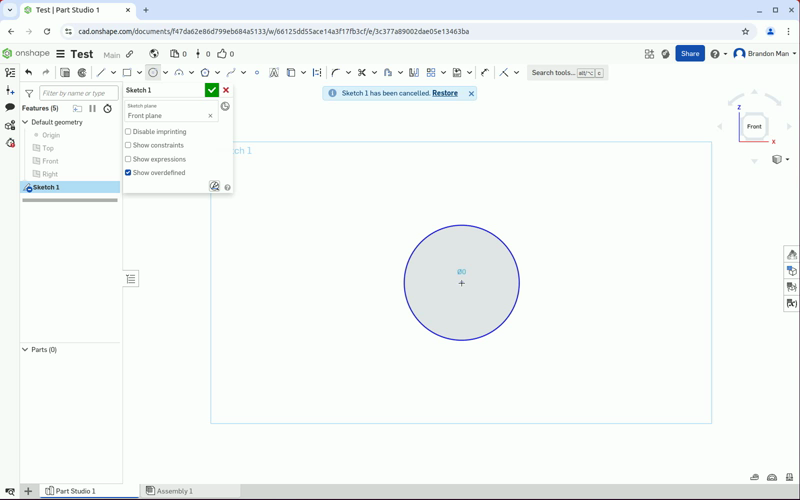
mouse_move(513, 282)
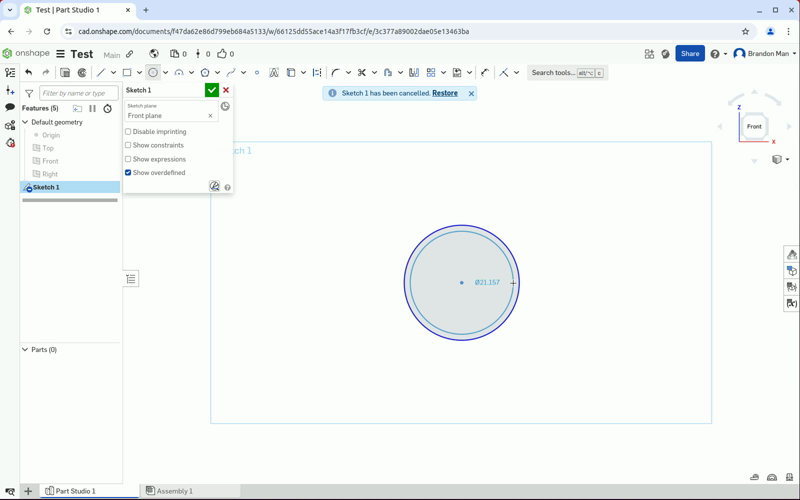
click(513, 282)
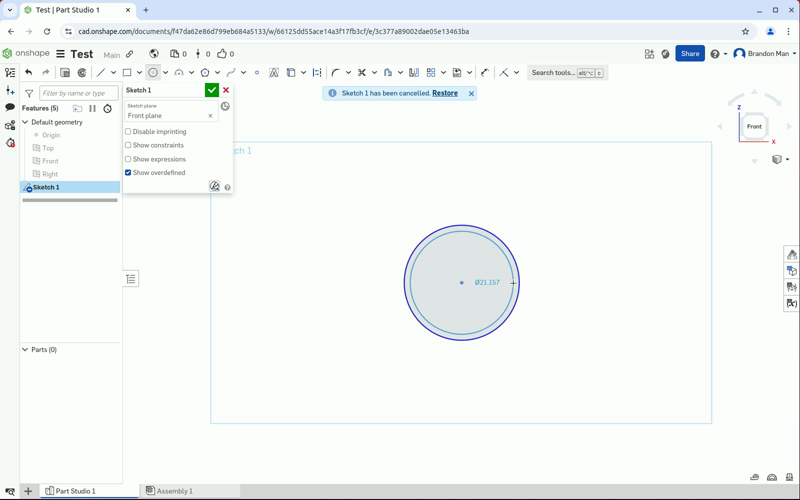
key(esc)
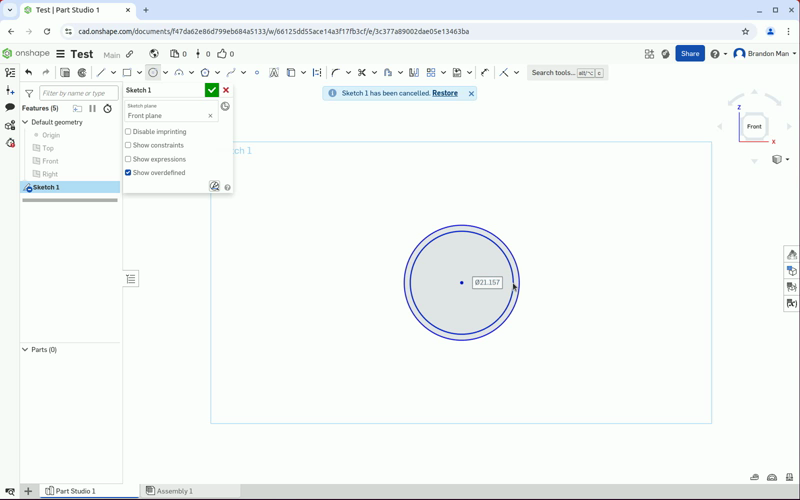
mouse_move(448, 230)
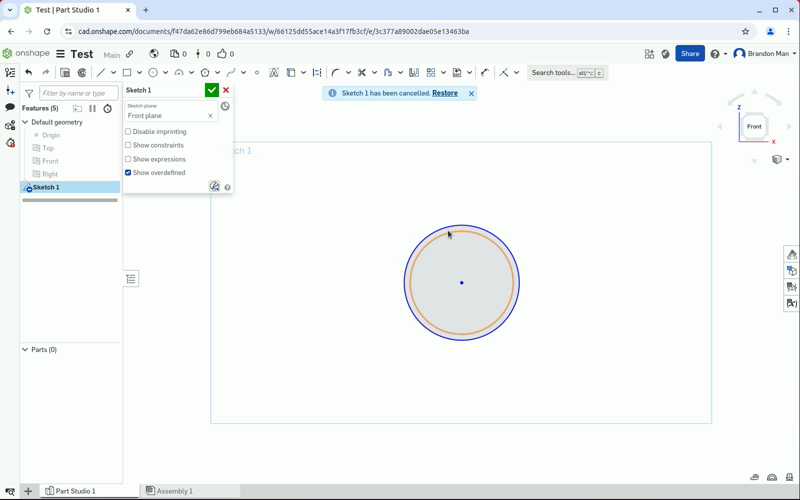
click(448, 230)
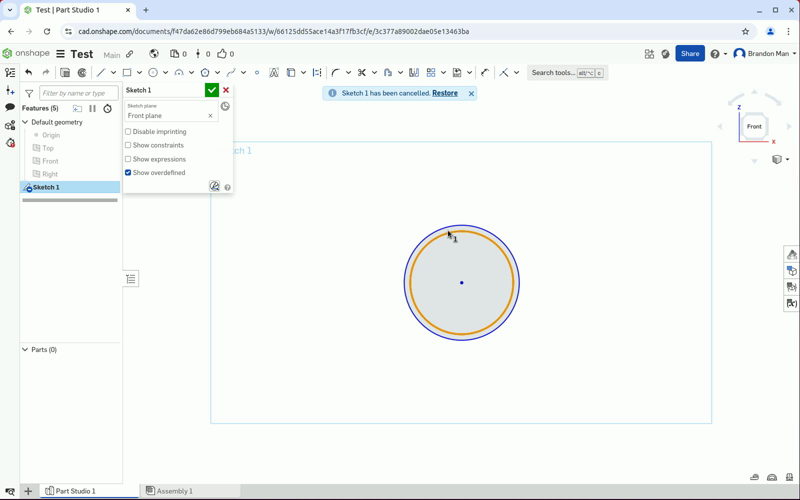
mouse_move(73, 352)
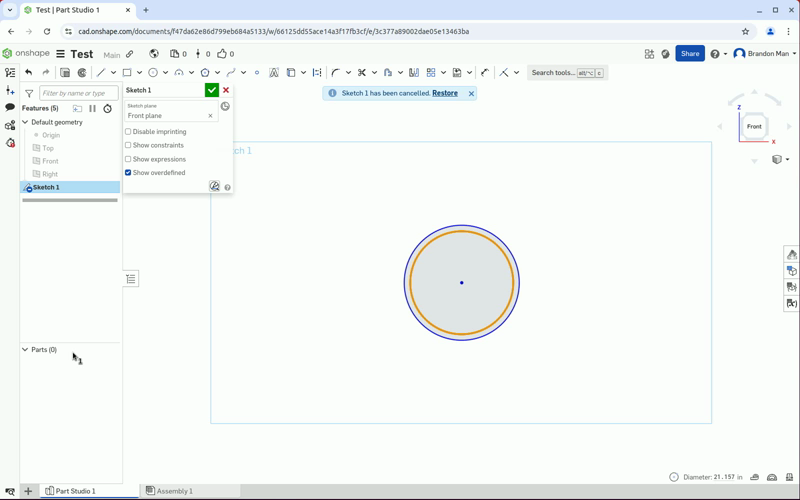
key(shift+y)
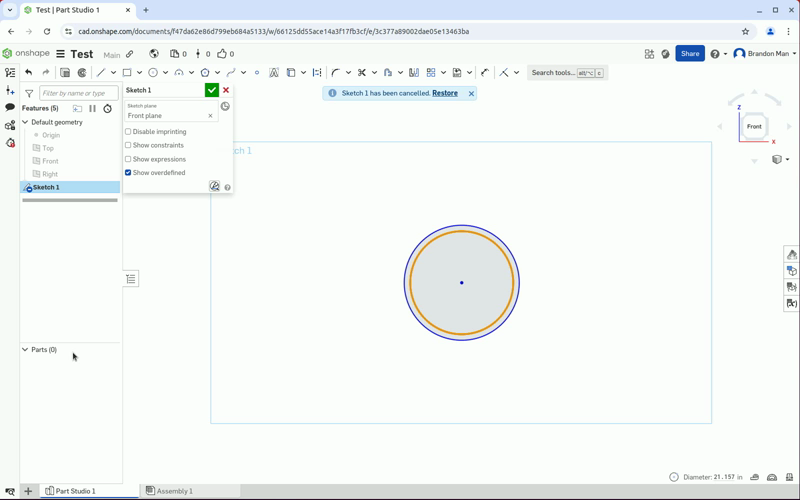
key(shift+e)
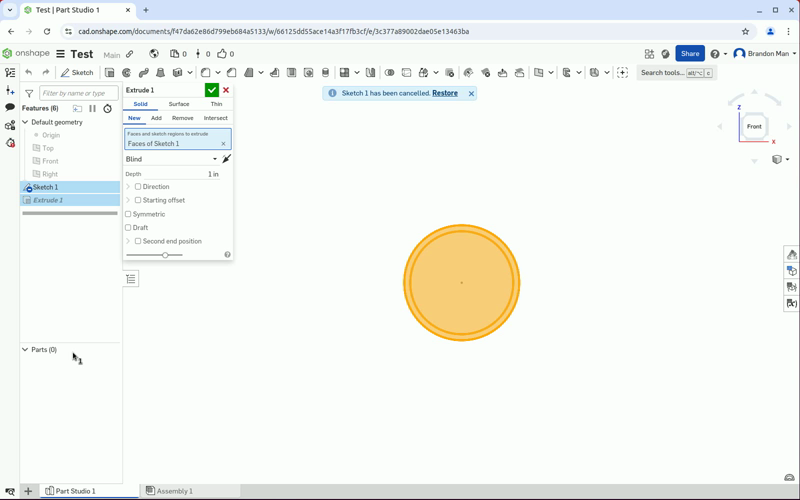
mouse_move(143, 106)
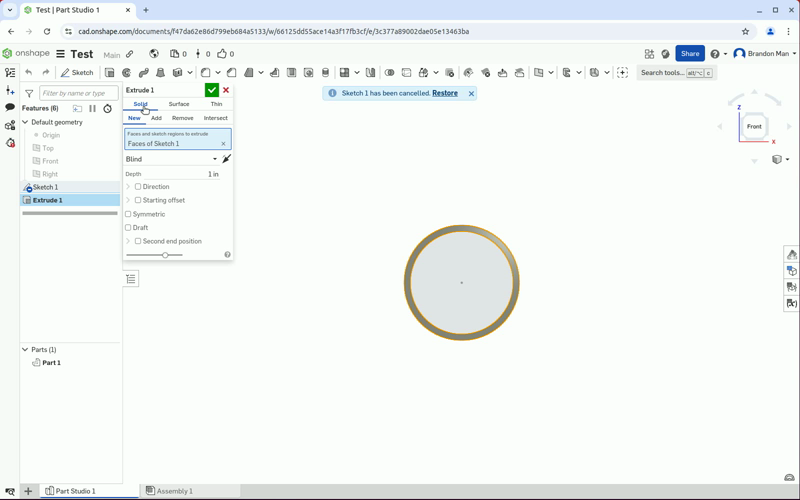
click(143, 106)
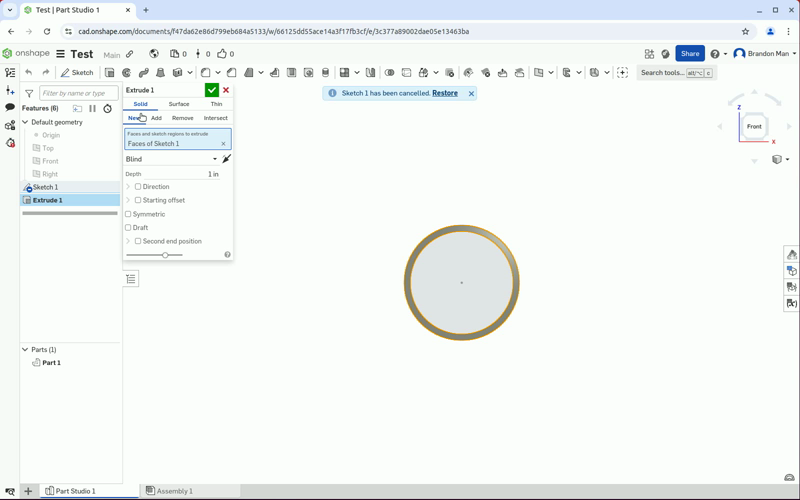
mouse_move(137, 120)
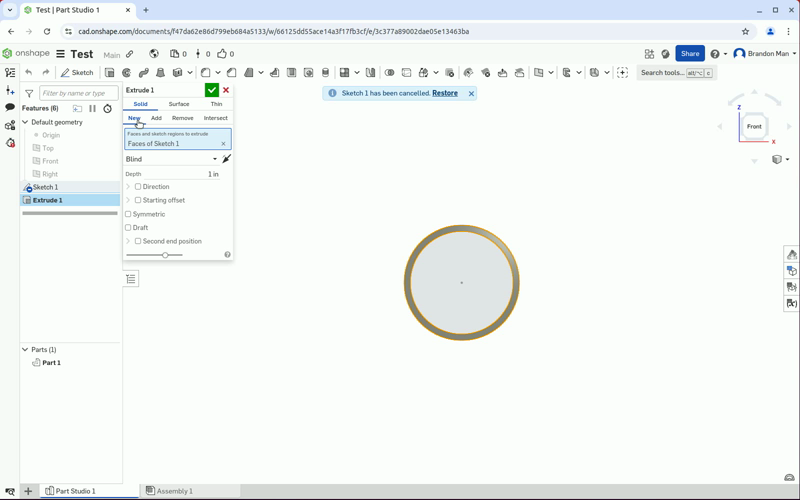
click(137, 120)
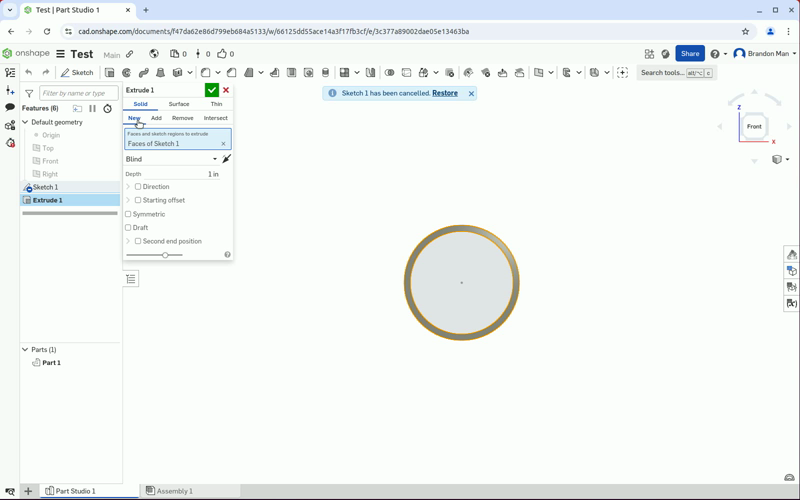
key(tab, 4)
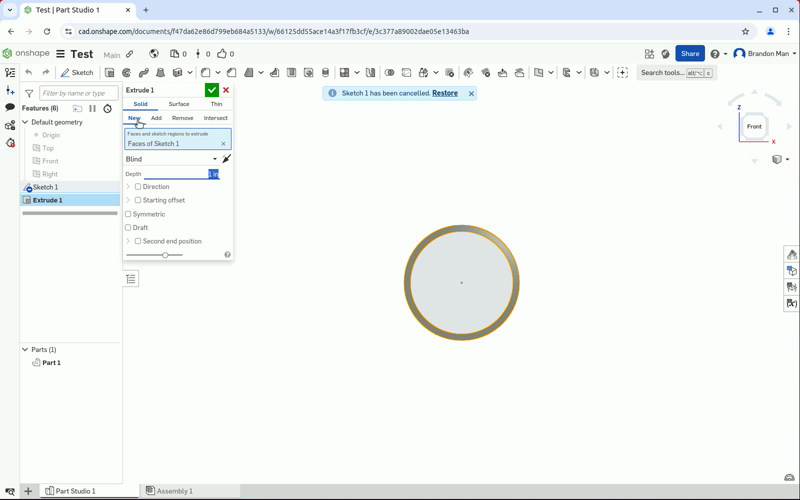
text(-23.108)
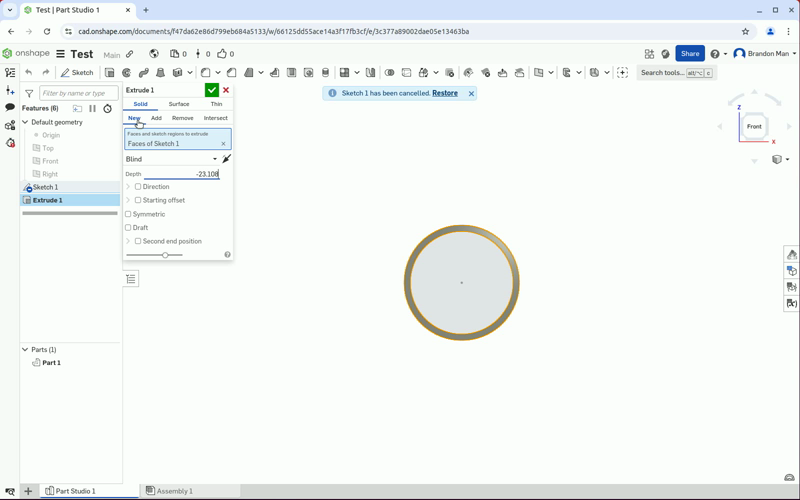
key(enter)
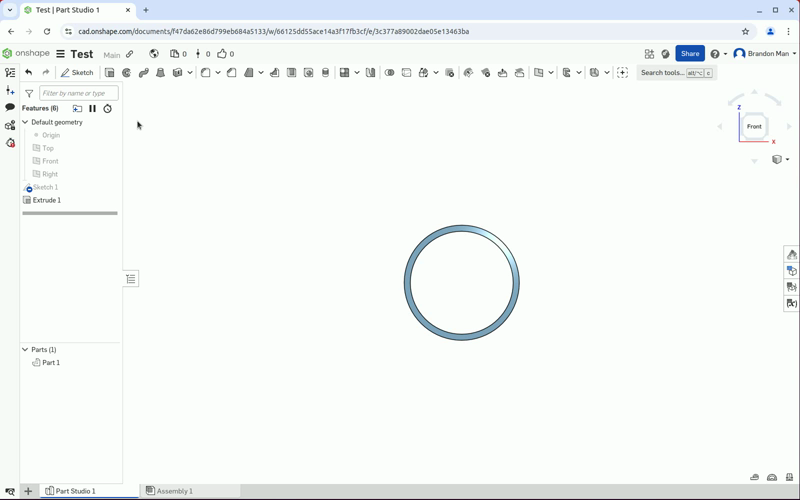
key(shift+h)
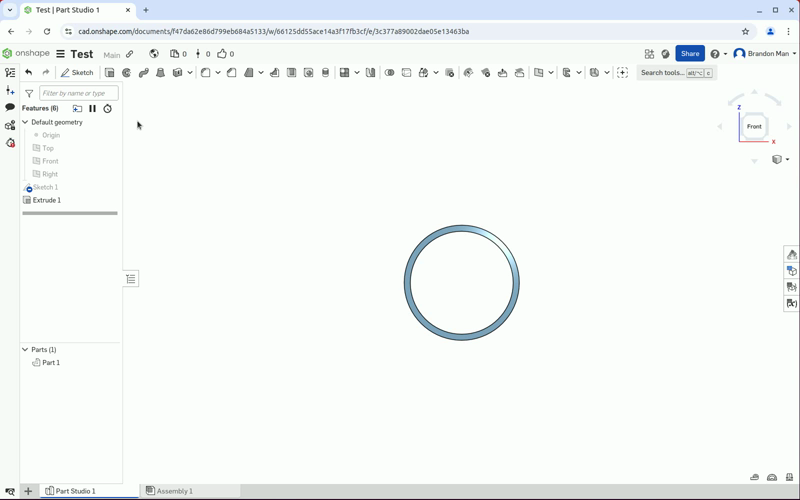
key(shift+h)
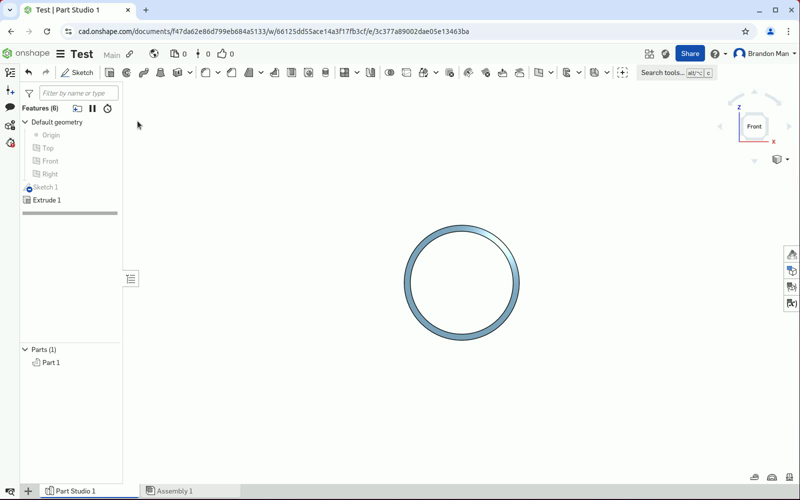
mouse_move(73, 189)
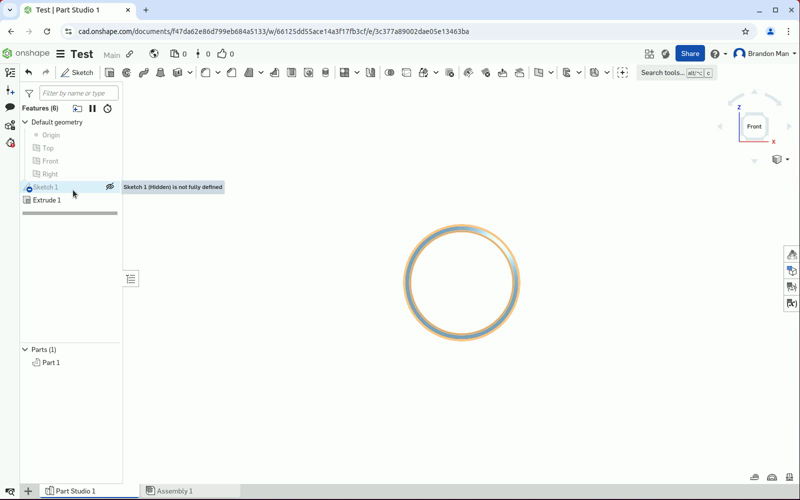
click(73, 189)
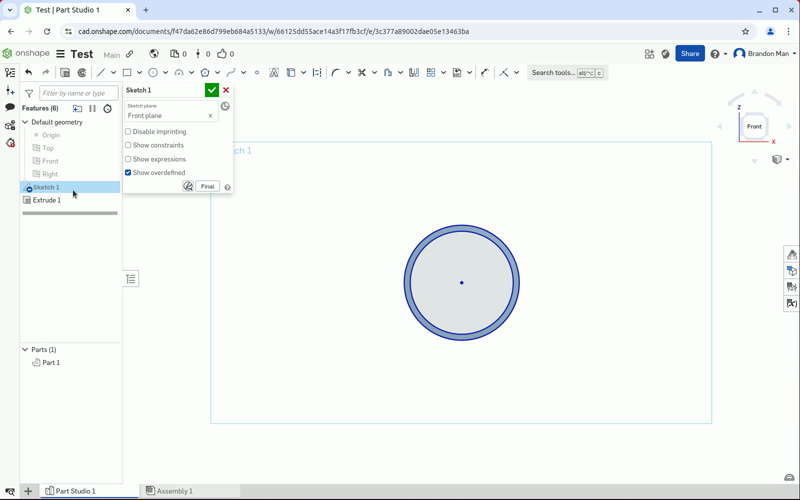
mouse_move(229, 92)
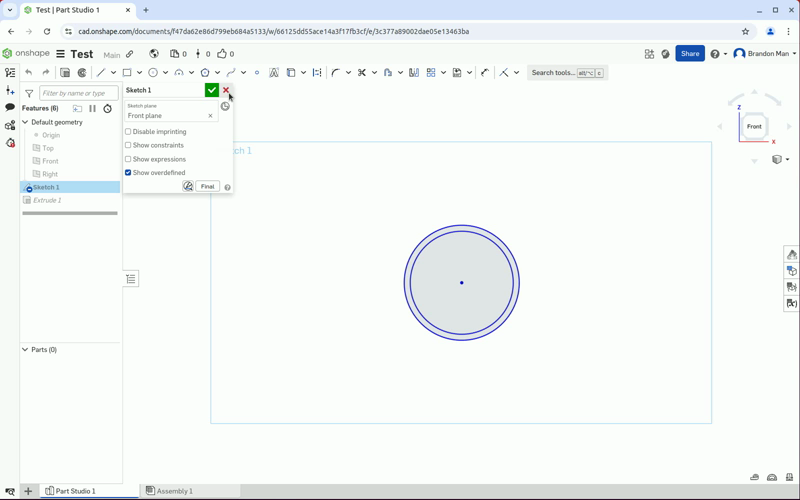
click(229, 92)
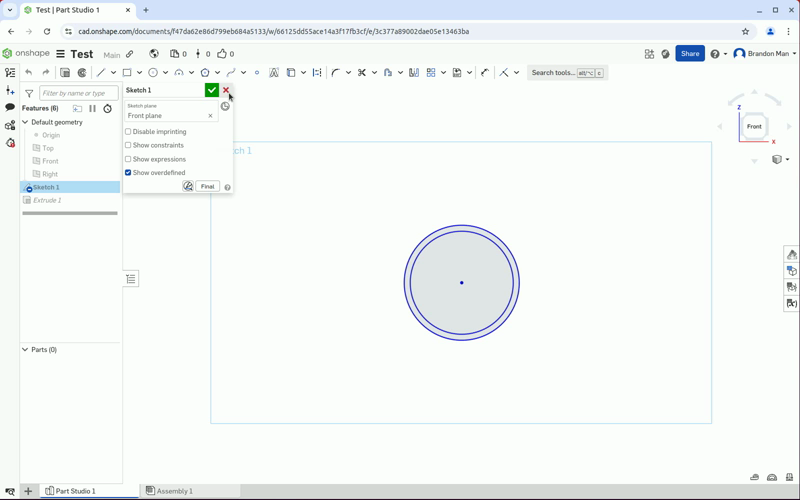
key(shift+s)
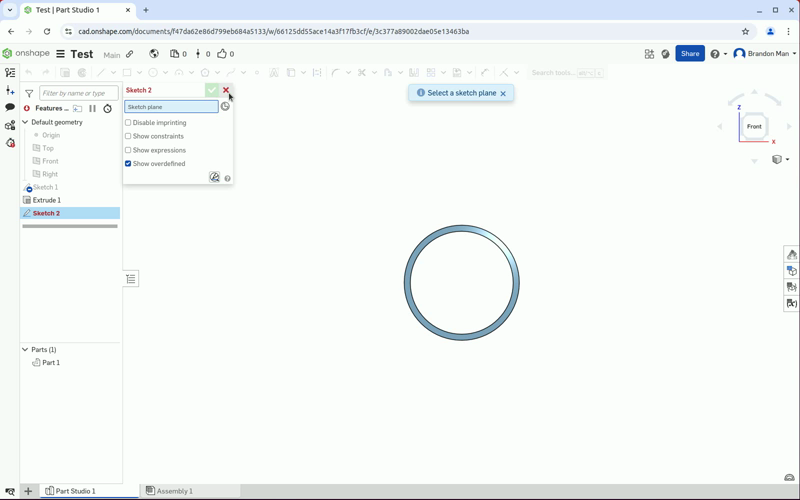
mouse_move(73, 163)
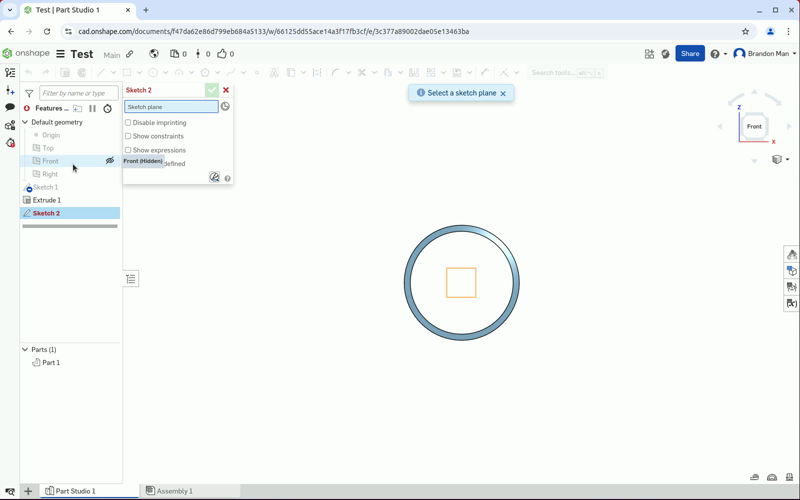
click(73, 163)
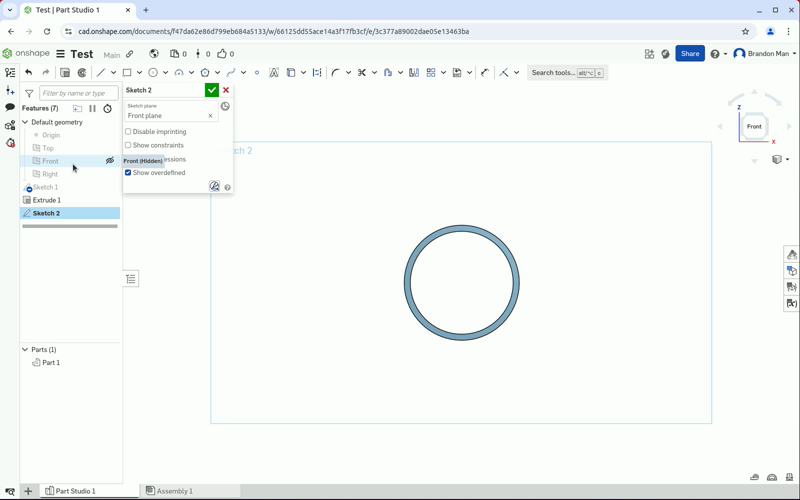
mouse_move(73, 352)
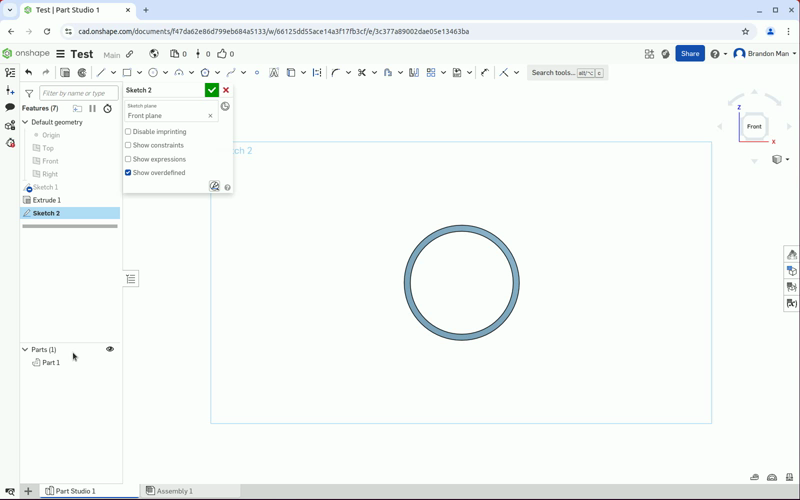
key(y)
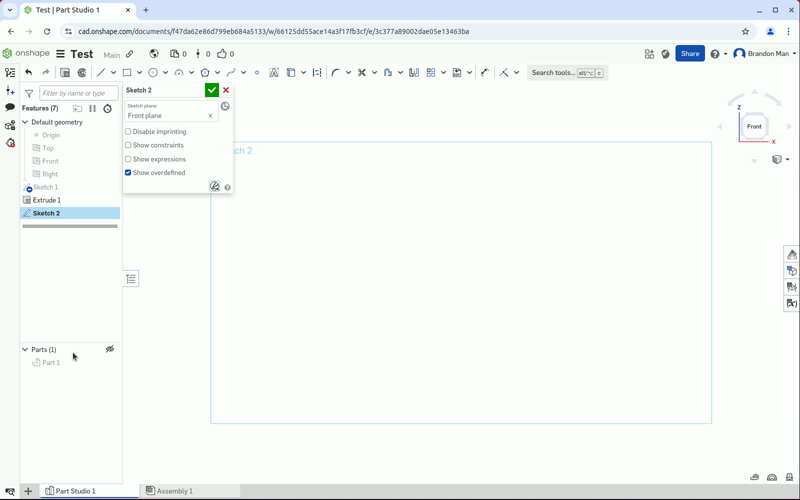
key(c)
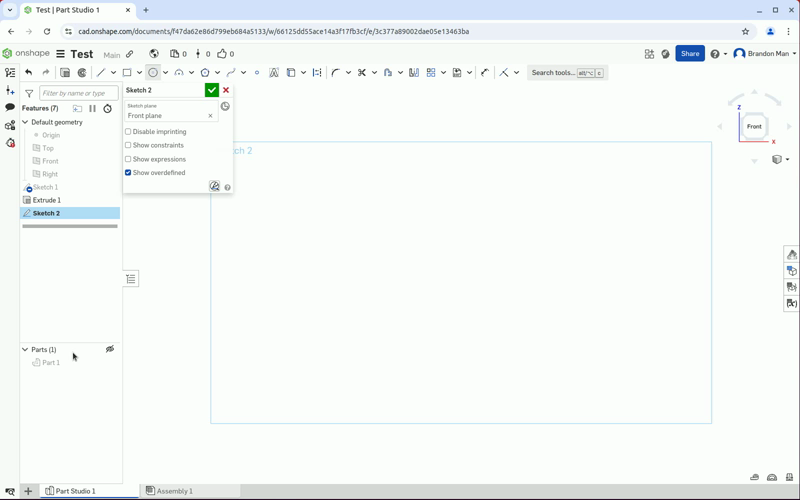
key_down(shift)
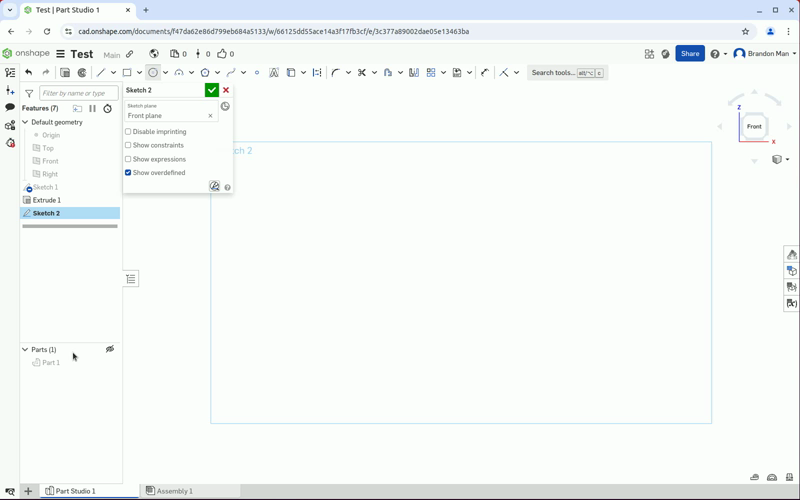
mouse_move(461, 282)
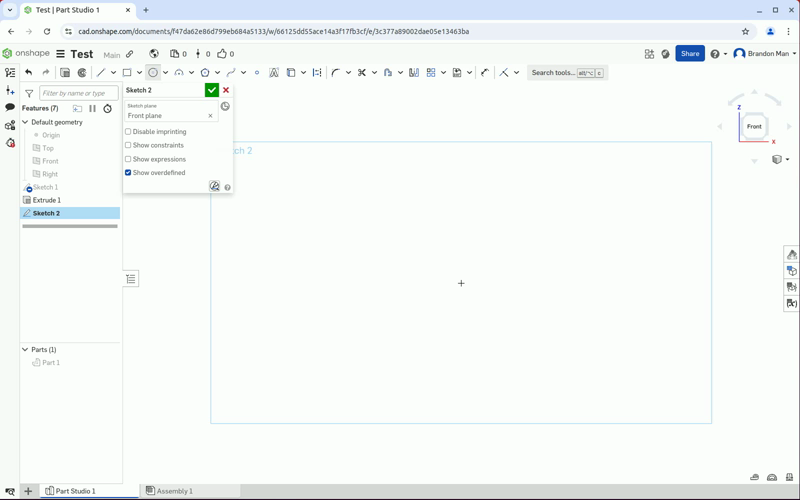
click(461, 282)
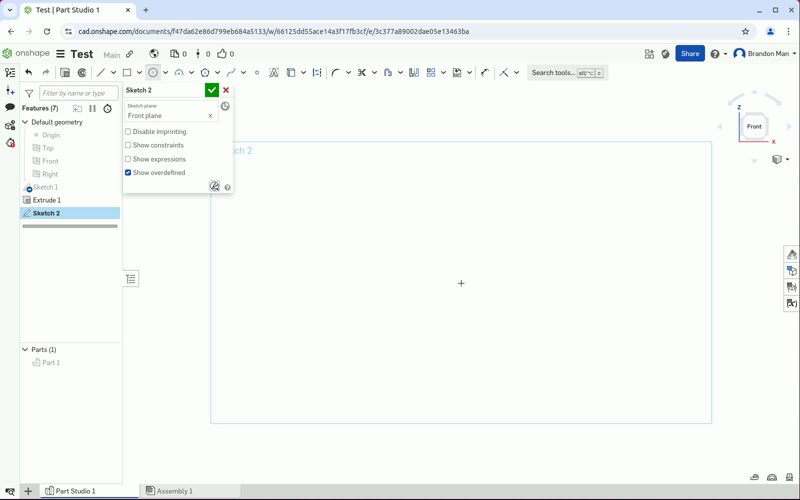
key_up(shift)
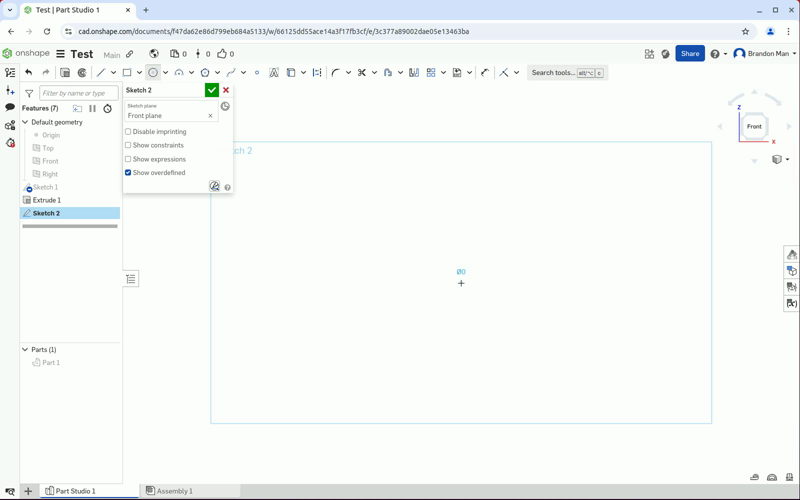
mouse_move(513, 282)
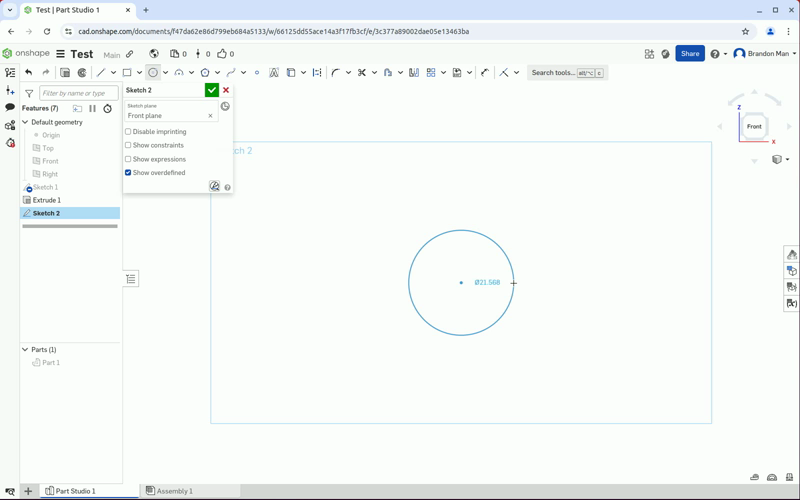
click(513, 282)
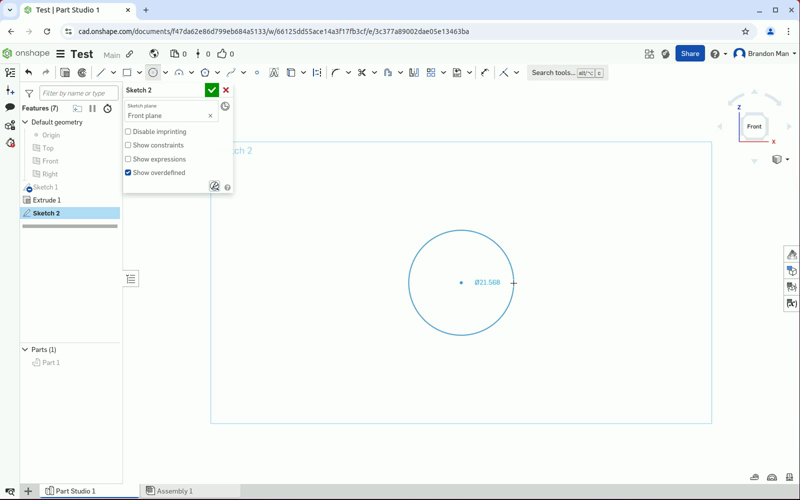
key(esc)
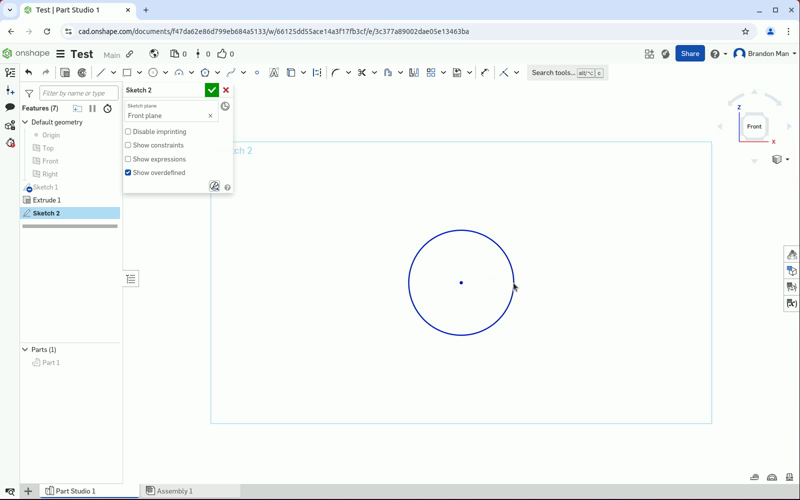
mouse_move(444, 284)
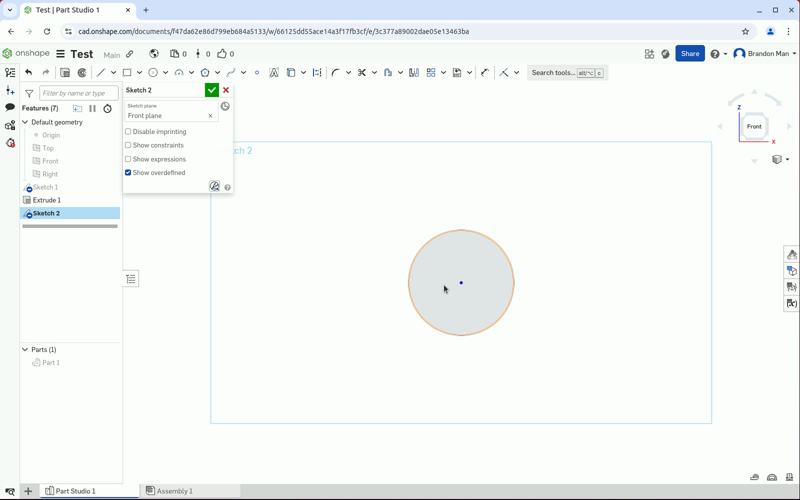
click(444, 284)
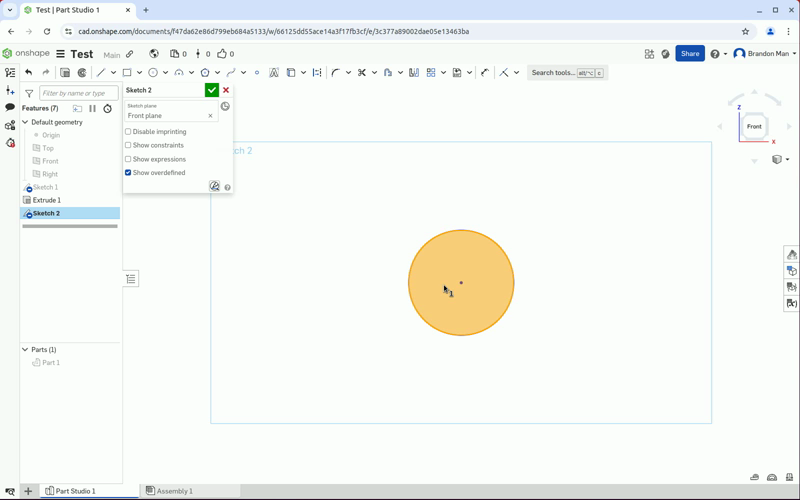
mouse_move(73, 352)
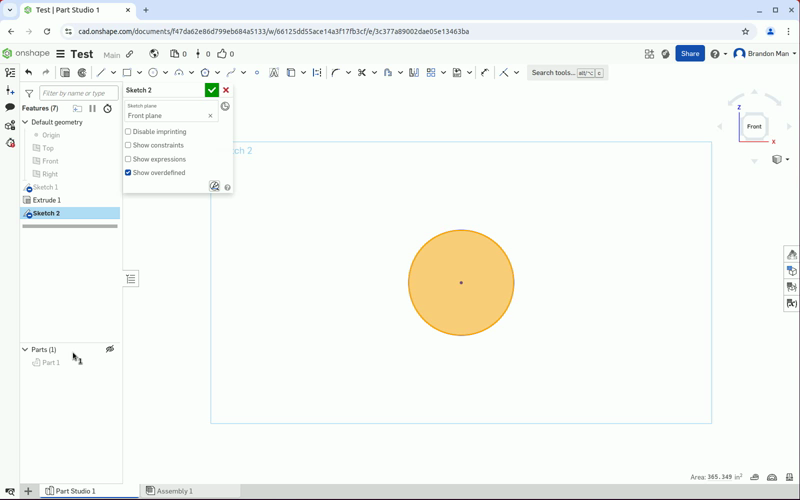
key(shift+y)
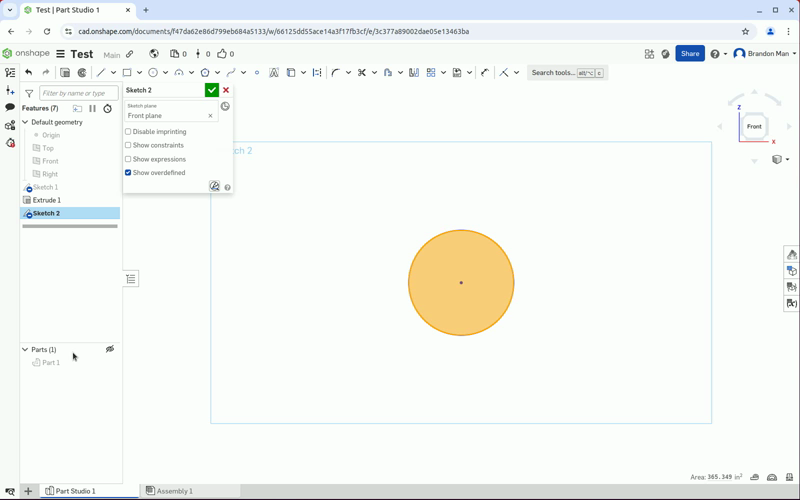
key(shift+e)
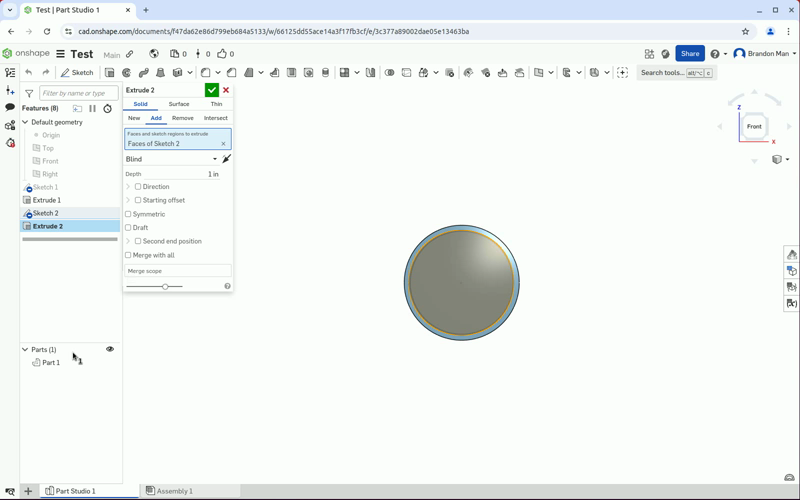
mouse_move(143, 106)
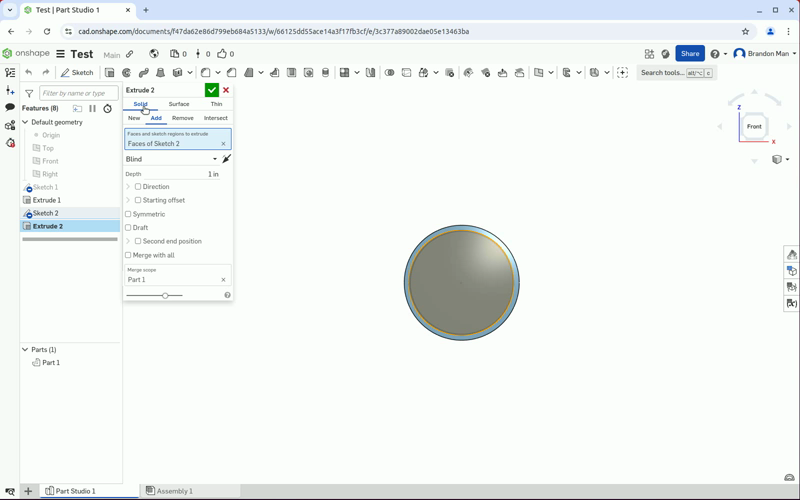
click(143, 106)
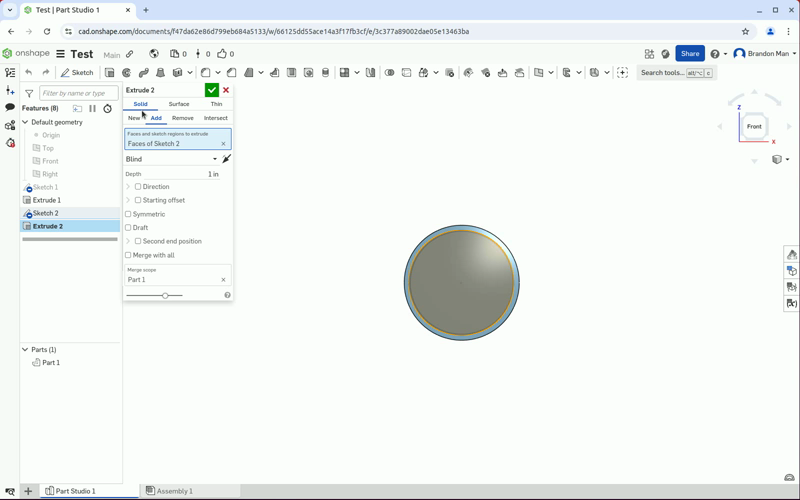
mouse_move(137, 120)
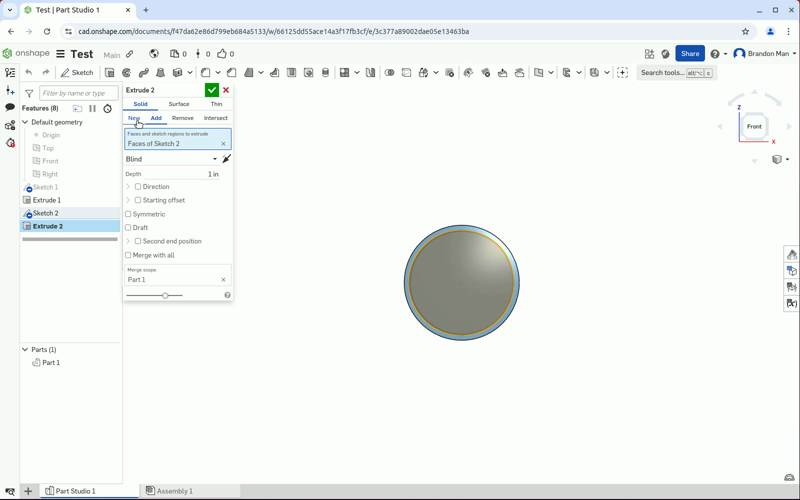
click(137, 120)
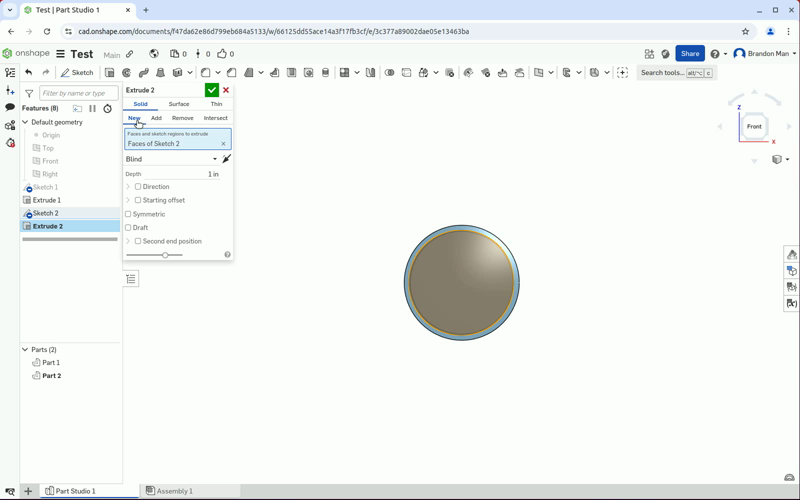
key(tab, 4)
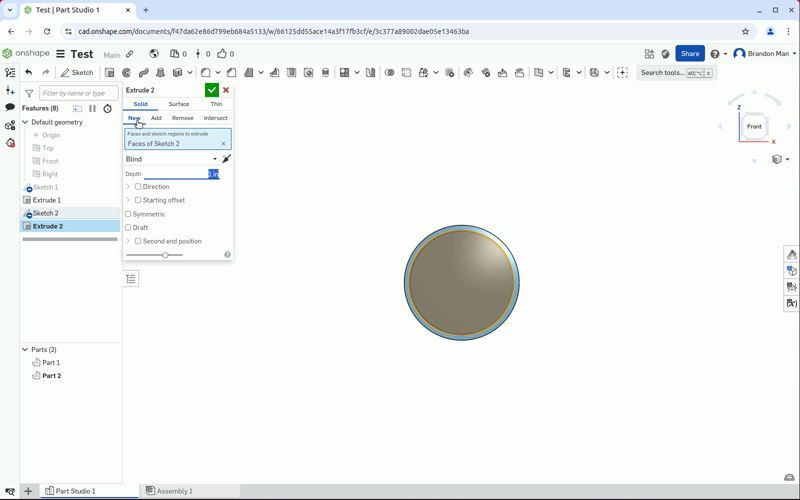
text(-1.444)
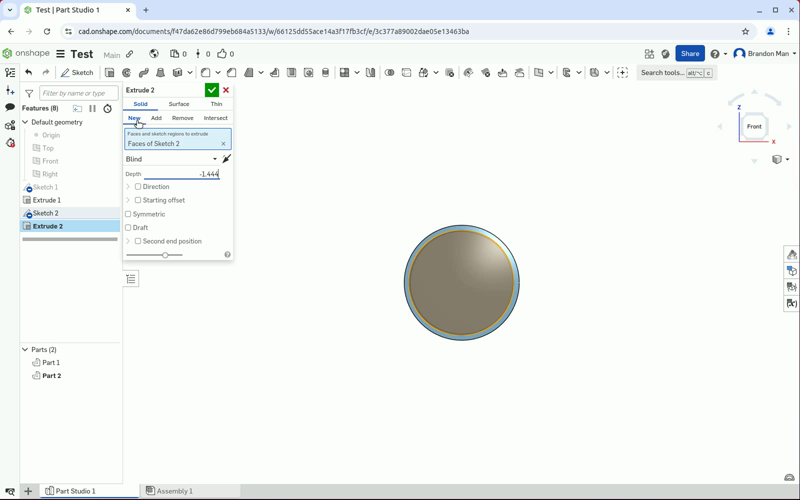
key(enter)
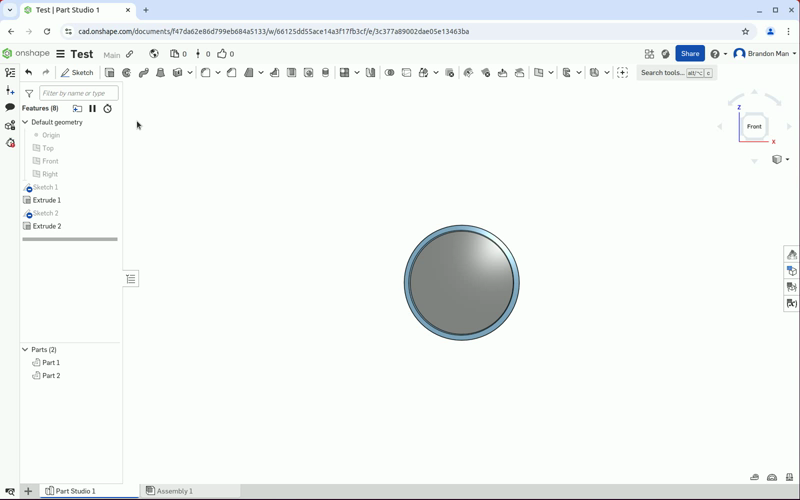
key(shift+h)
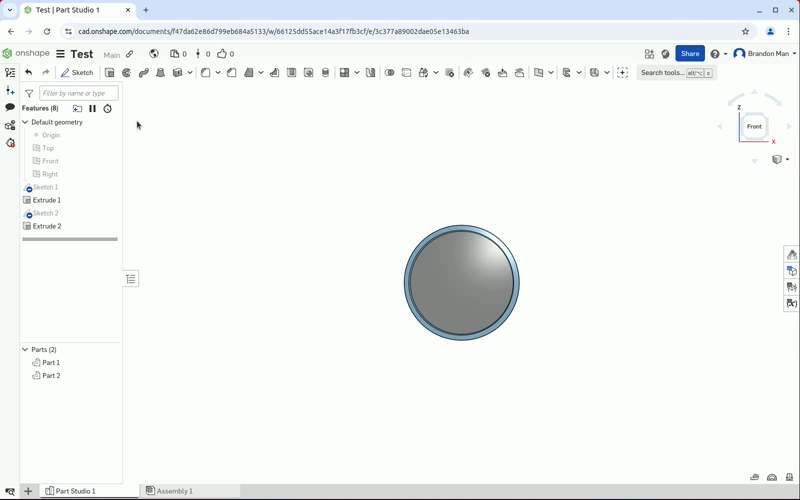
key(shift+h)
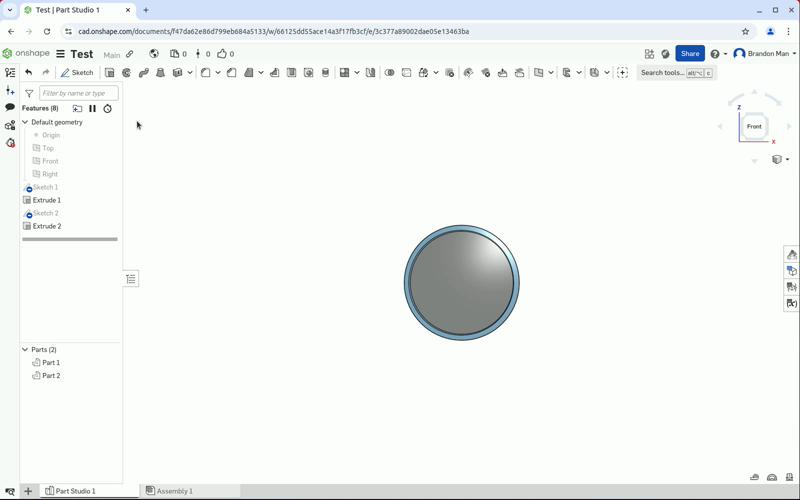
mouse_move(73, 189)
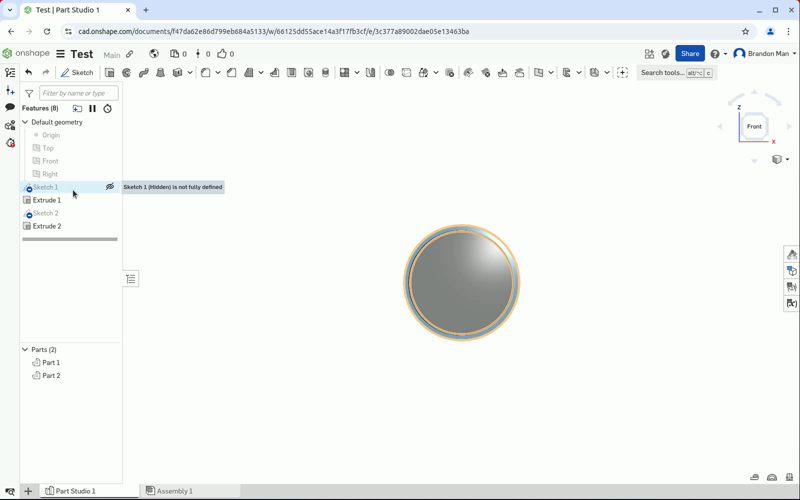
click(73, 189)
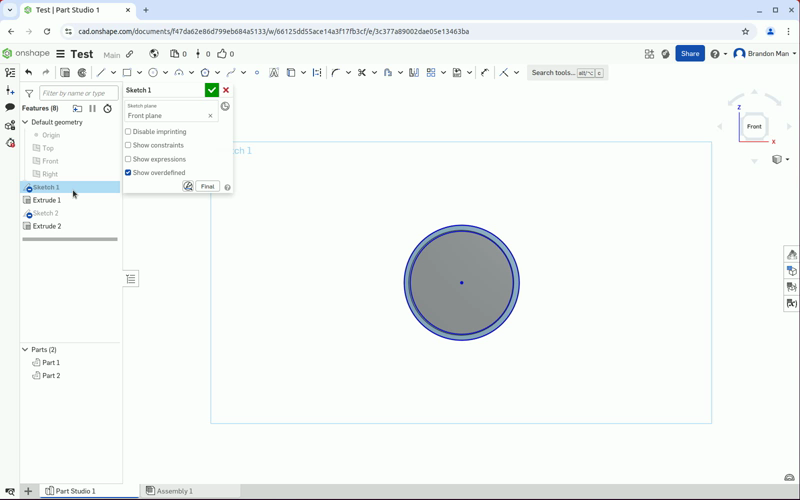
mouse_move(229, 92)
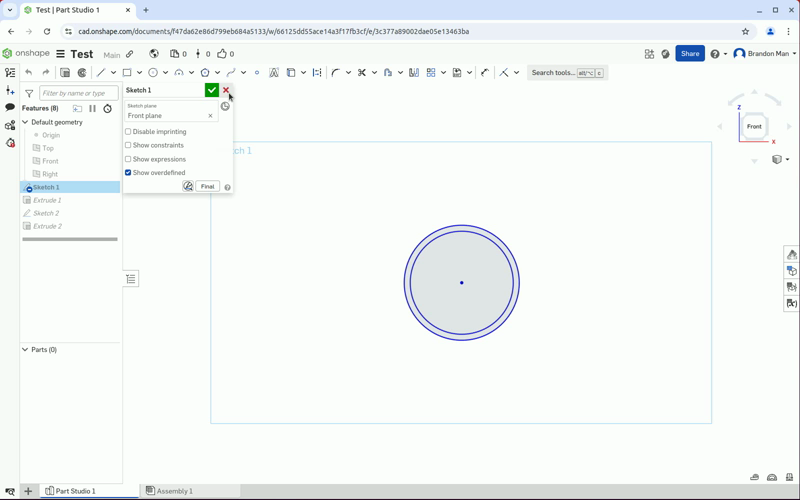
click(229, 92)
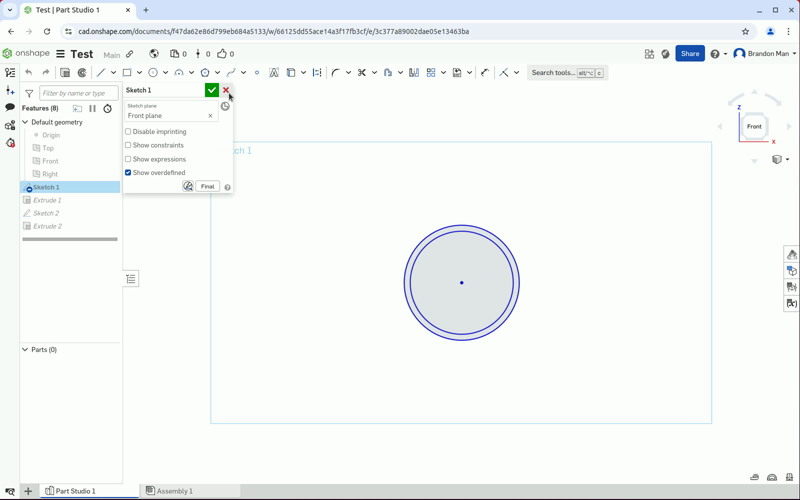
key(shift+s)
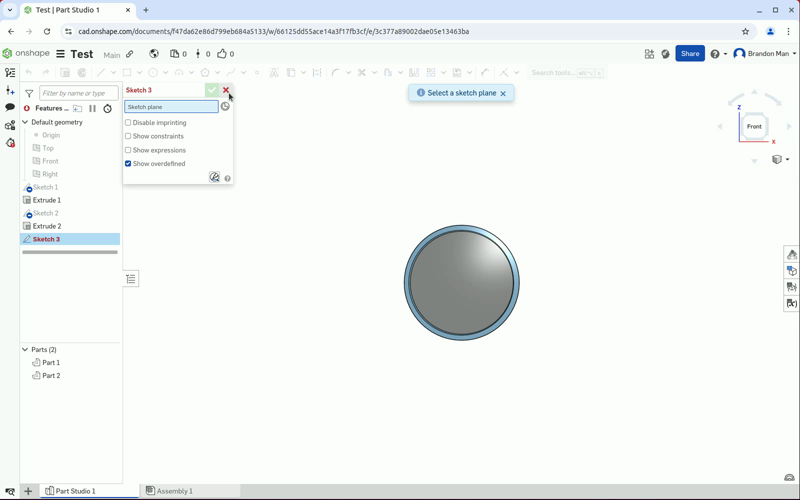
mouse_move(73, 163)
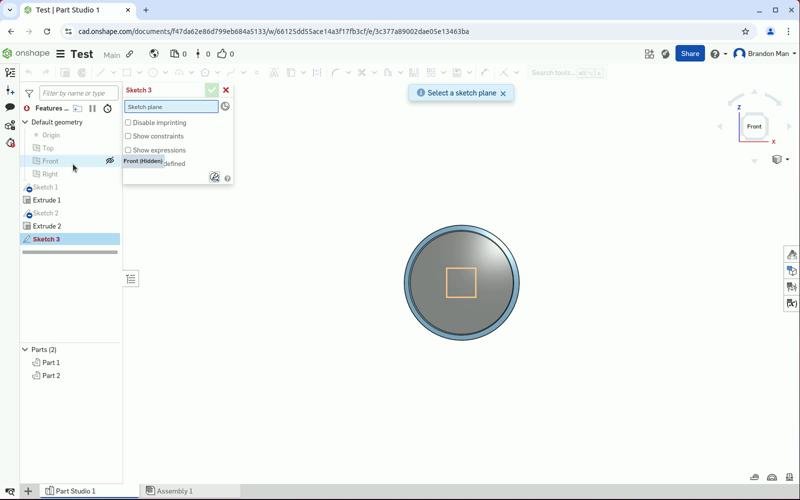
click(73, 163)
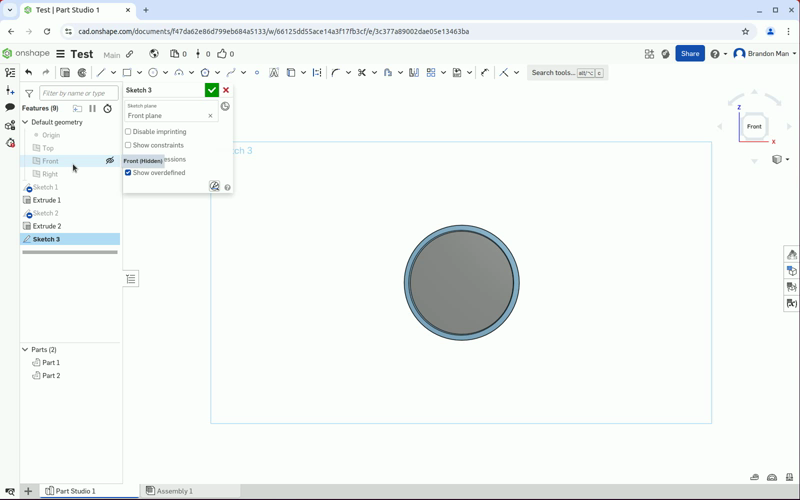
mouse_move(73, 352)
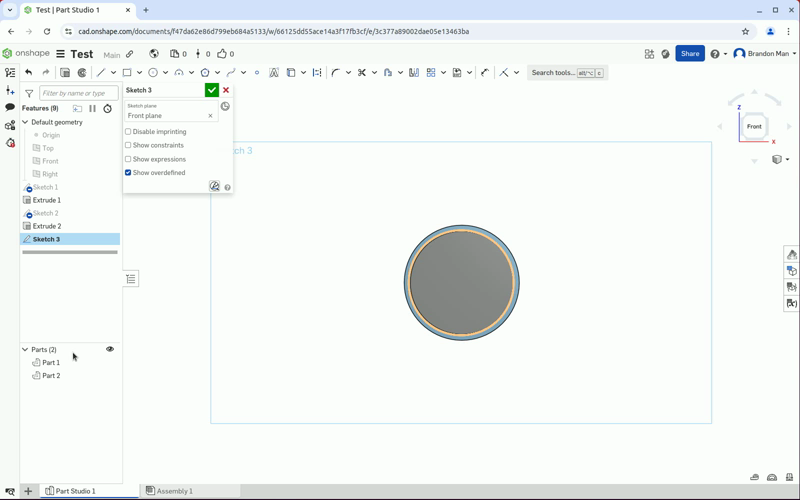
key(y)
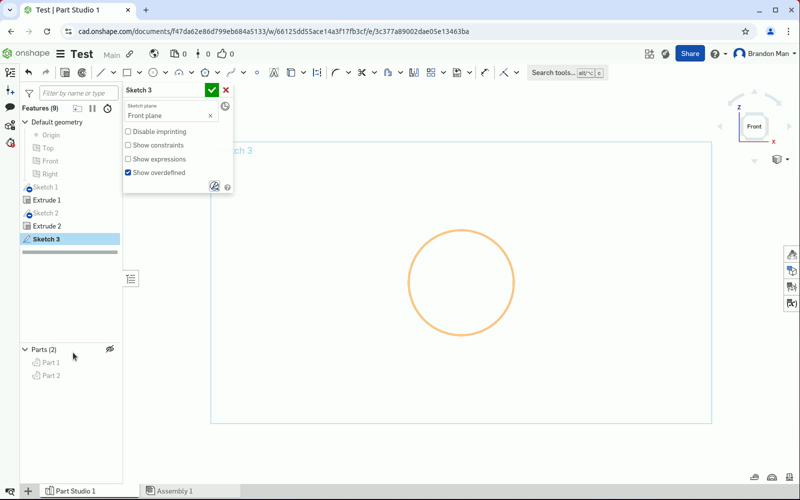
key(c)
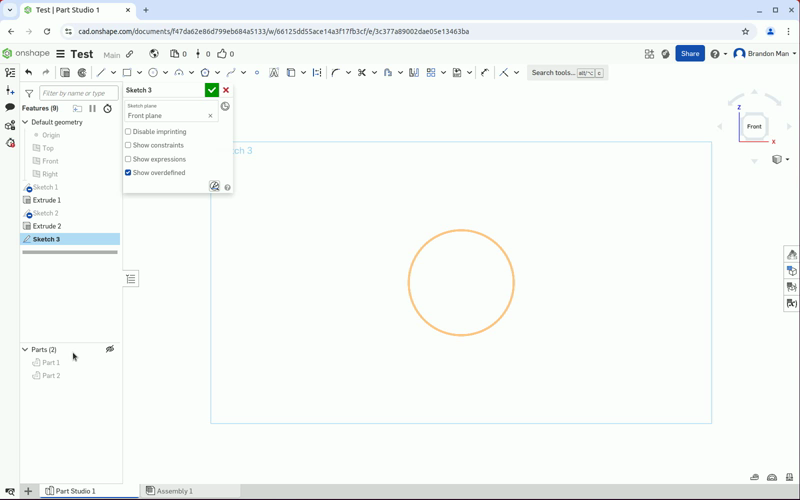
key_down(shift)
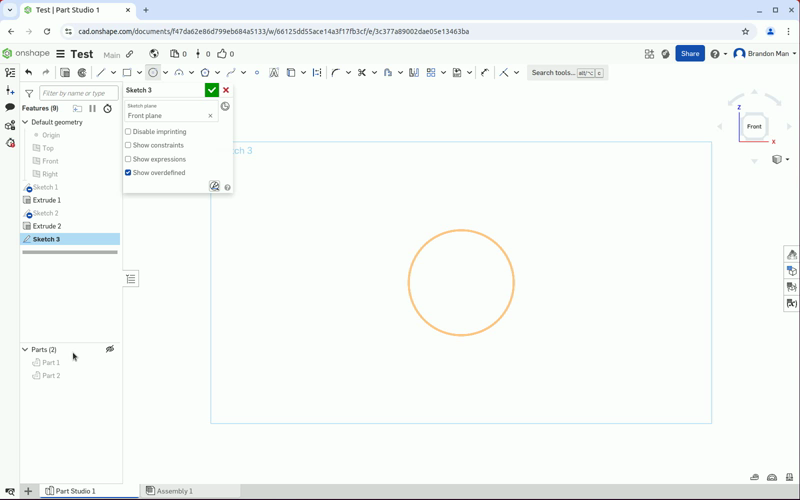
mouse_move(461, 282)
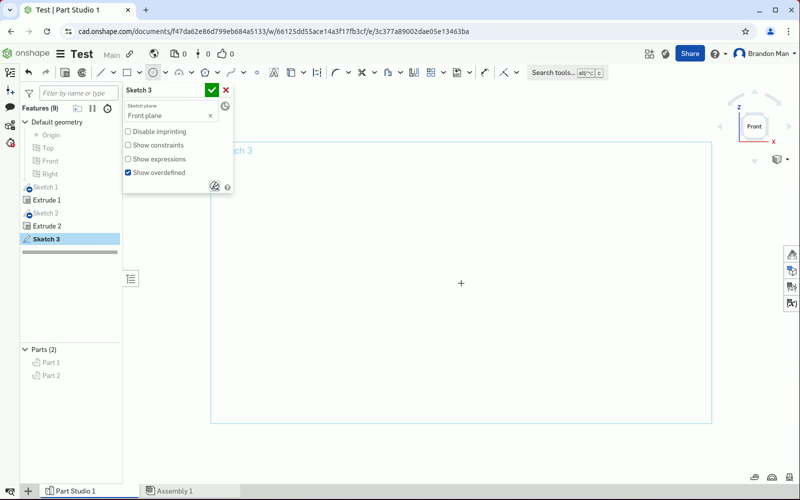
click(461, 282)
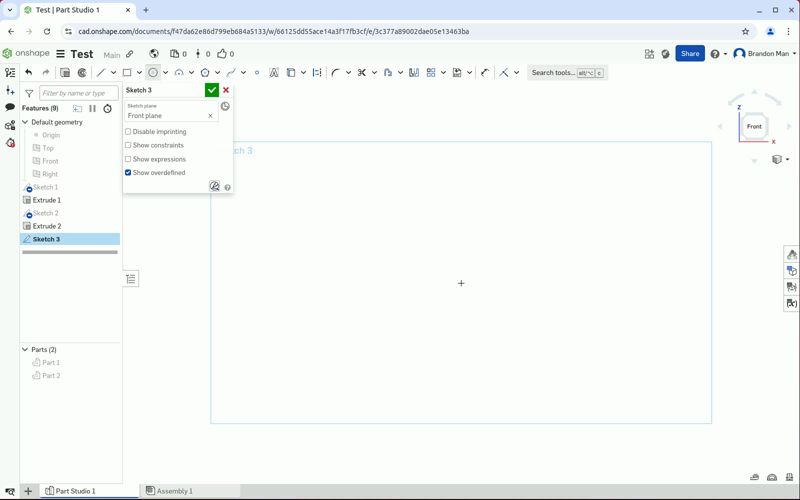
key_up(shift)
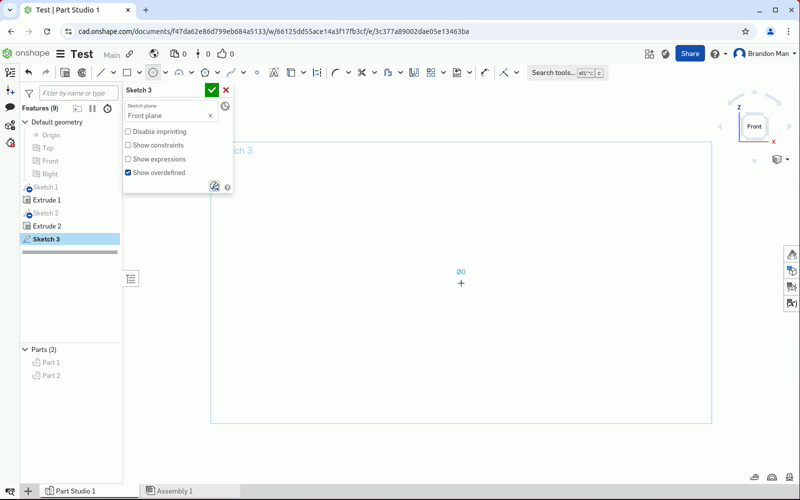
mouse_move(480, 282)
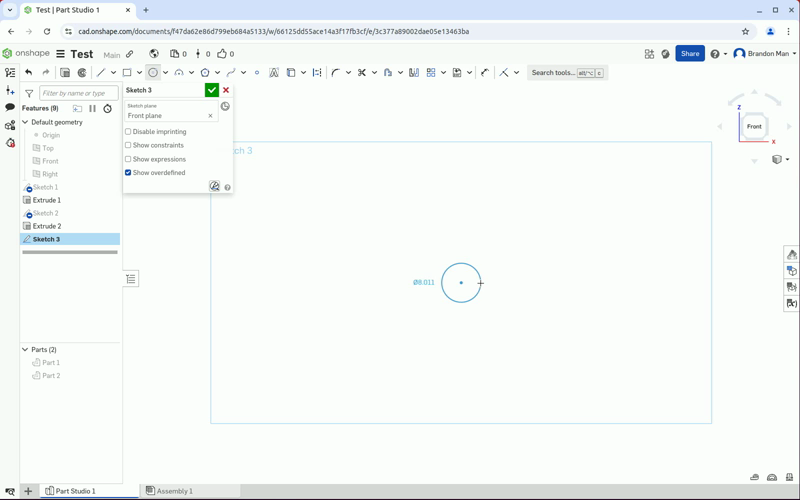
click(480, 282)
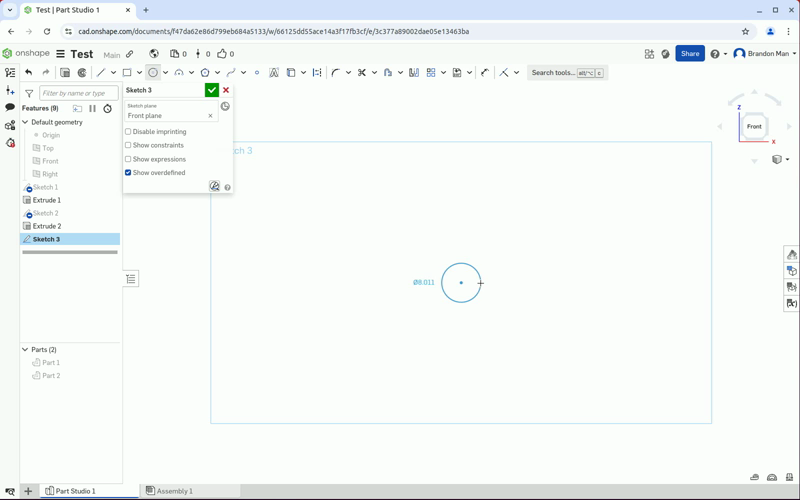
key(esc)
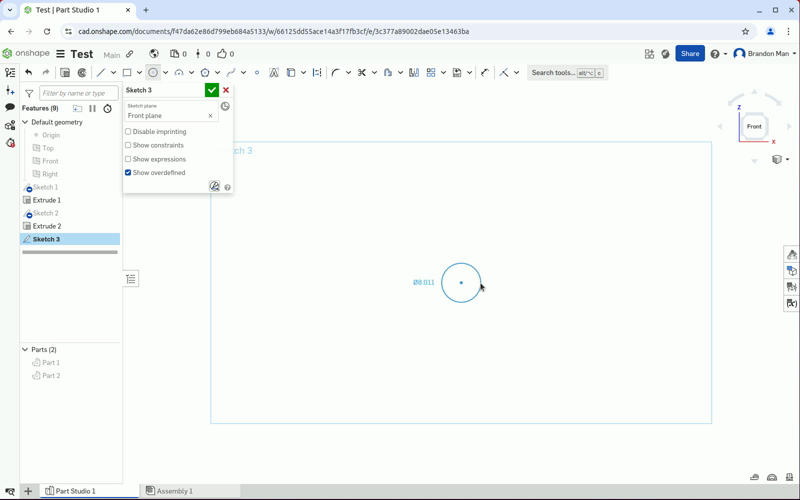
mouse_move(475, 280)
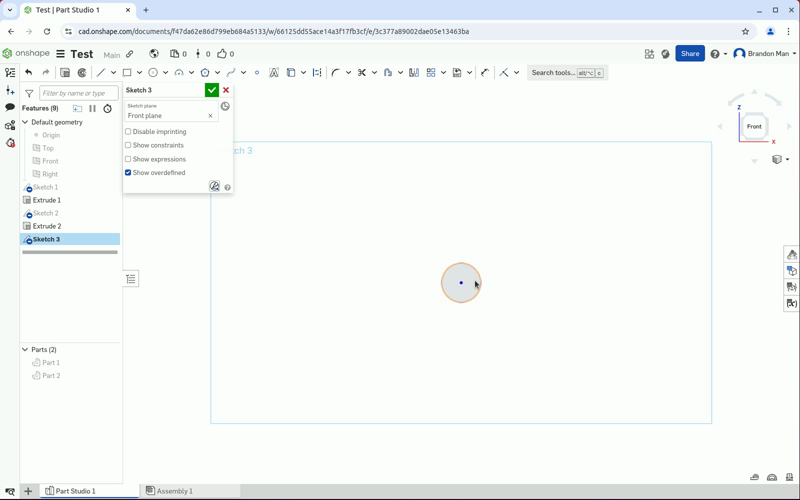
scroll(6)
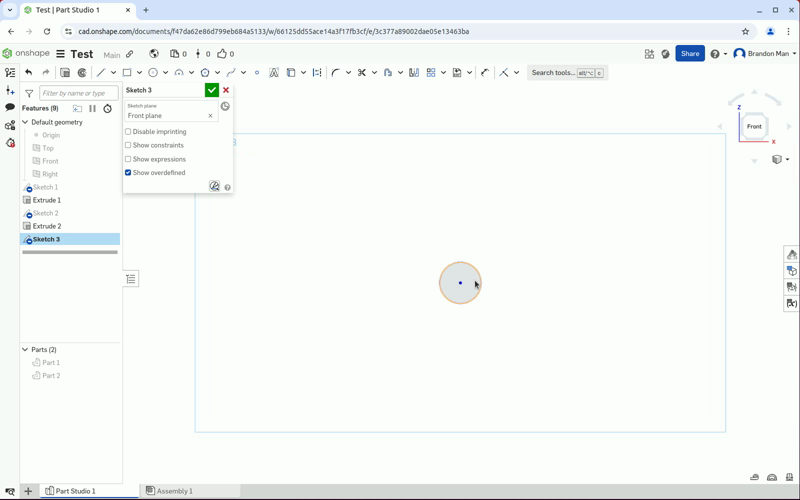
scroll(6)
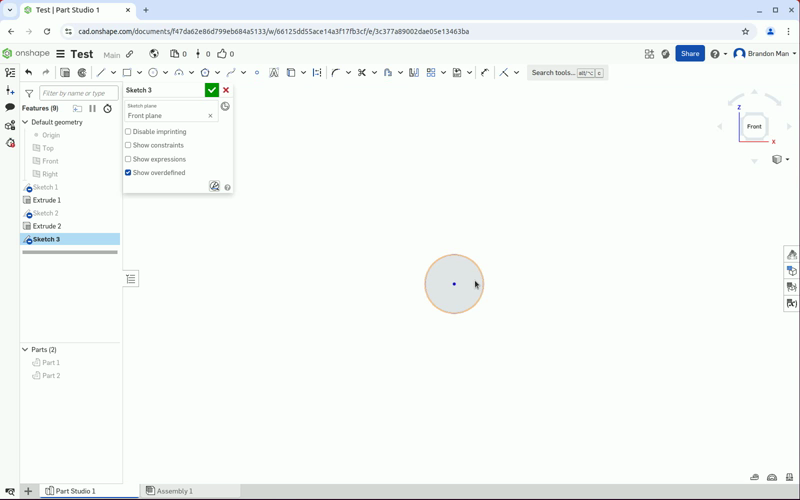
scroll(6)
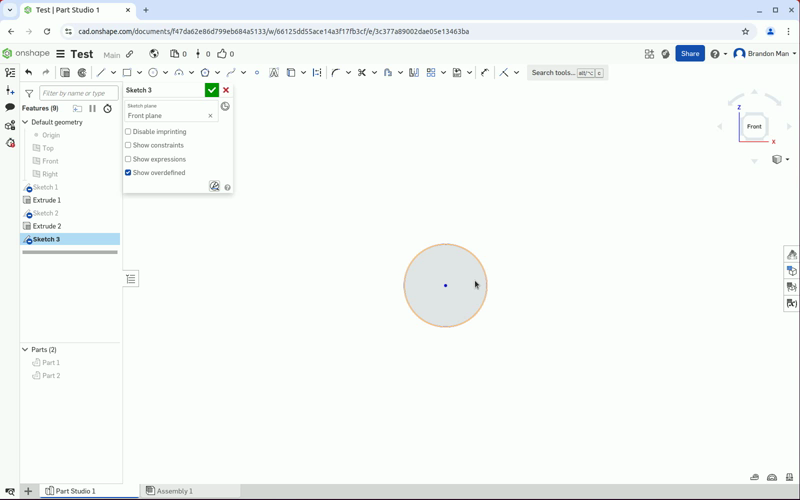
scroll(6)
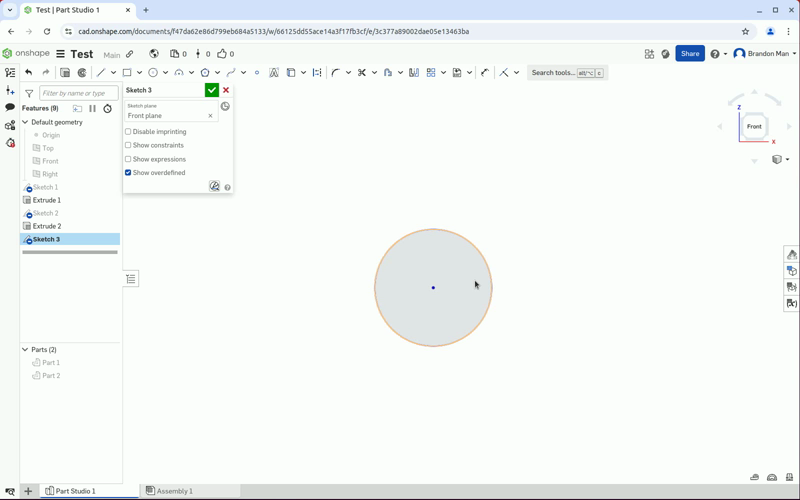
scroll(6)
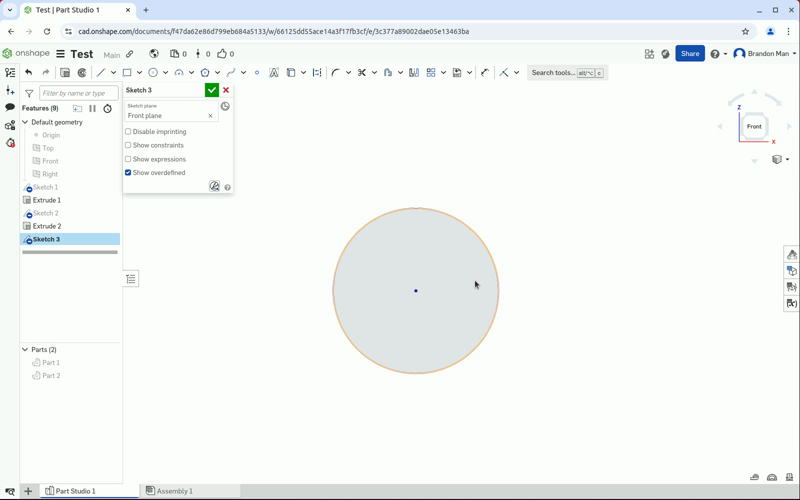
scroll(6)
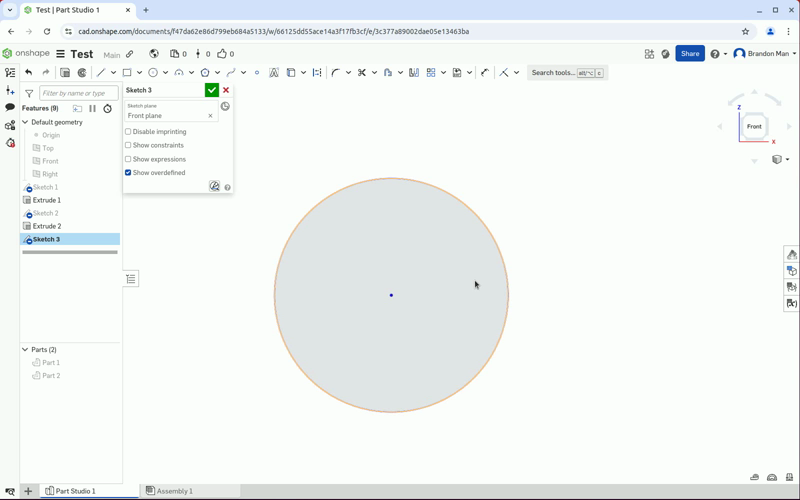
scroll(6)
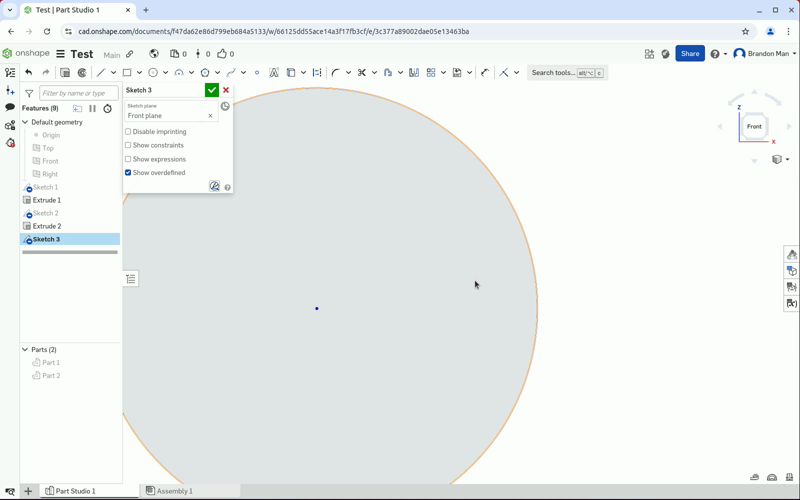
click(475, 280)
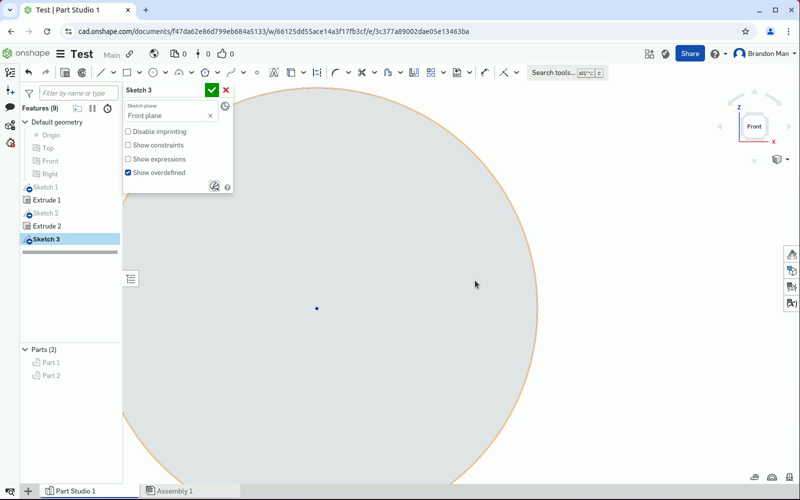
scroll(-6)
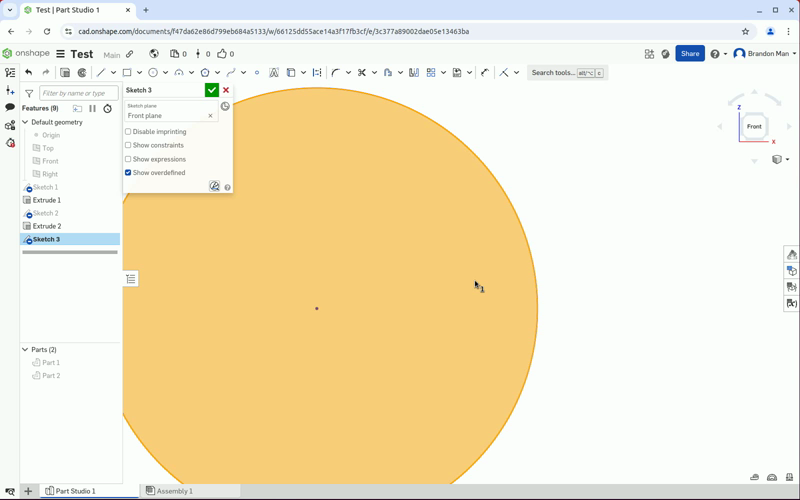
scroll(-6)
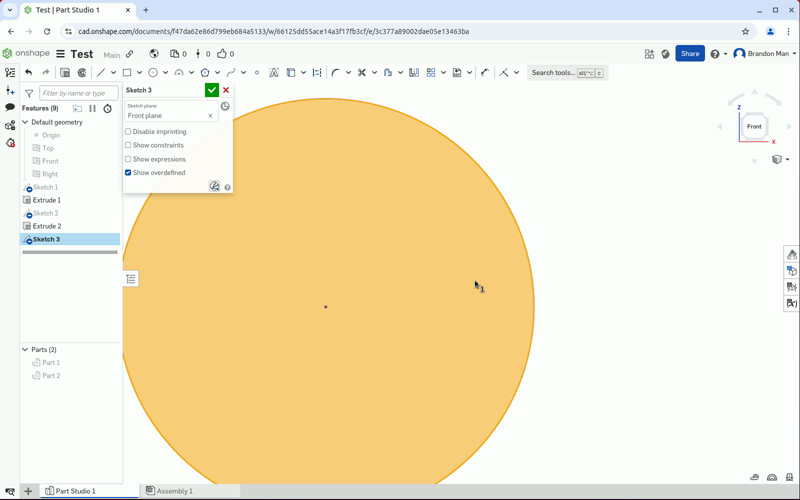
scroll(-6)
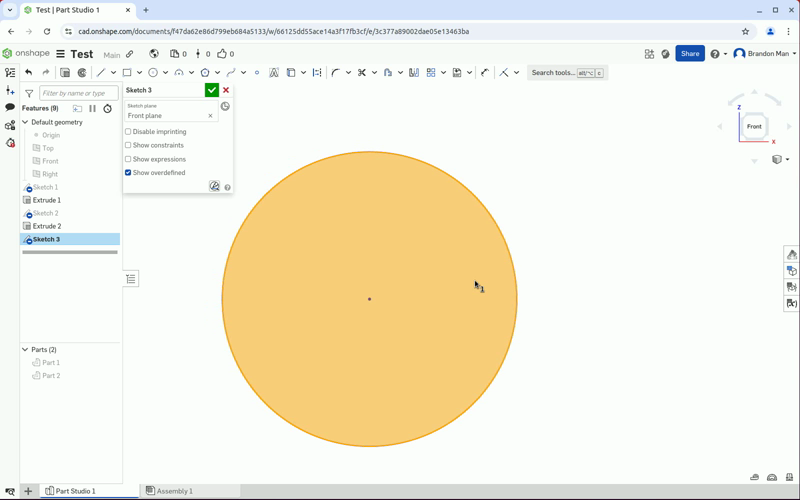
scroll(-6)
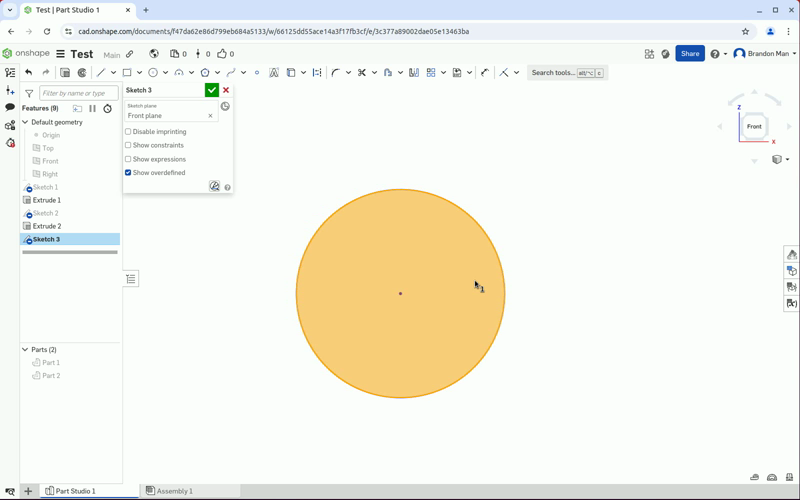
scroll(-6)
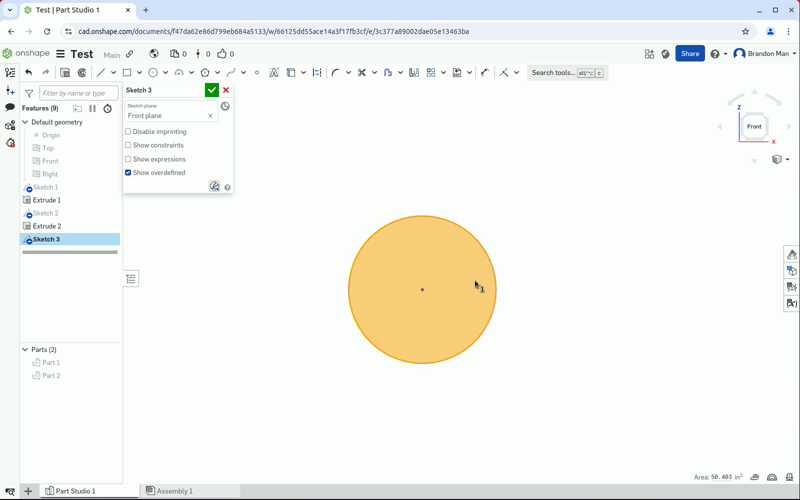
scroll(-6)
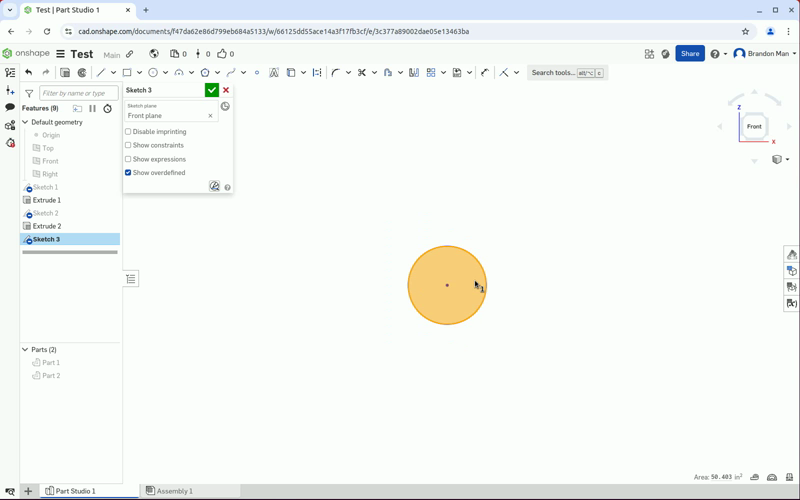
scroll(-6)
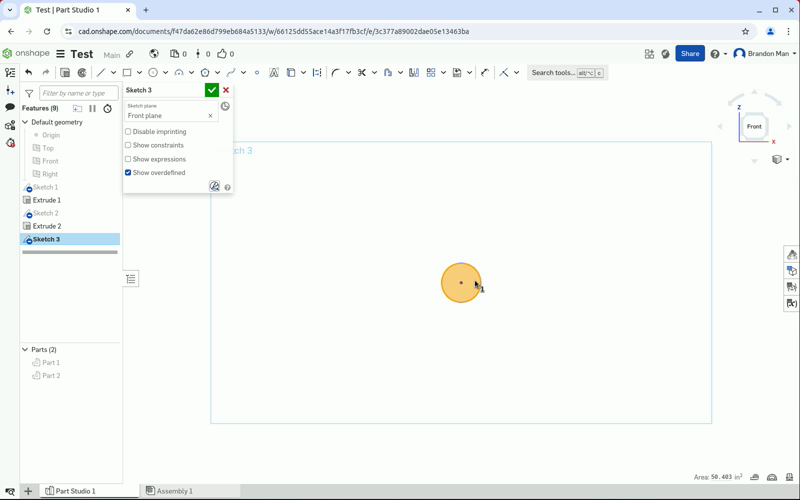
mouse_move(73, 352)
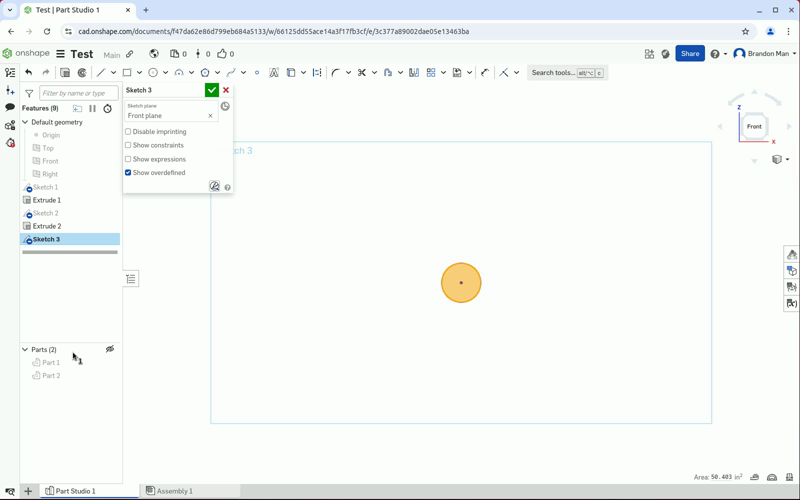
key(shift+y)
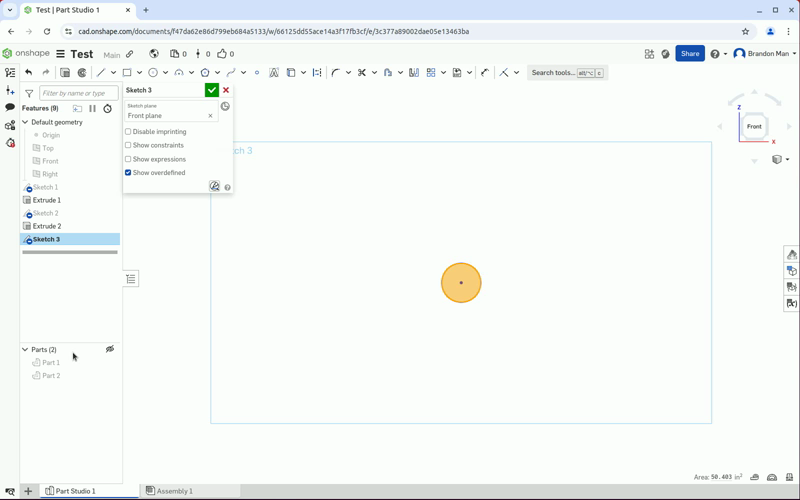
key(shift+e)
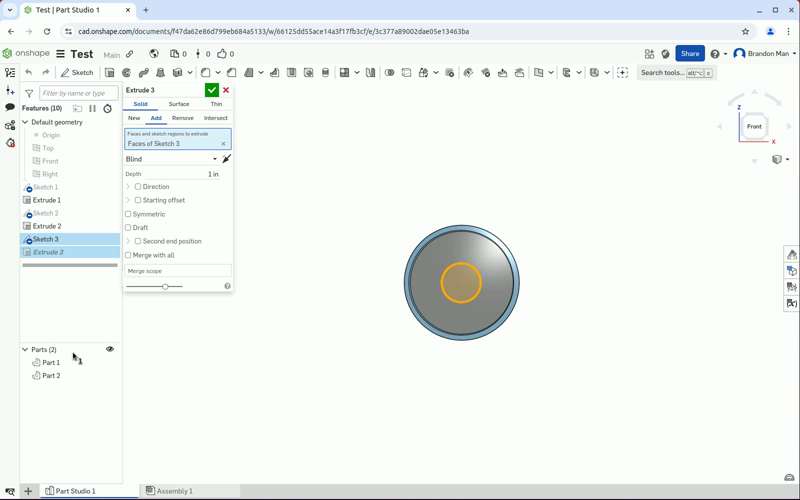
mouse_move(143, 106)
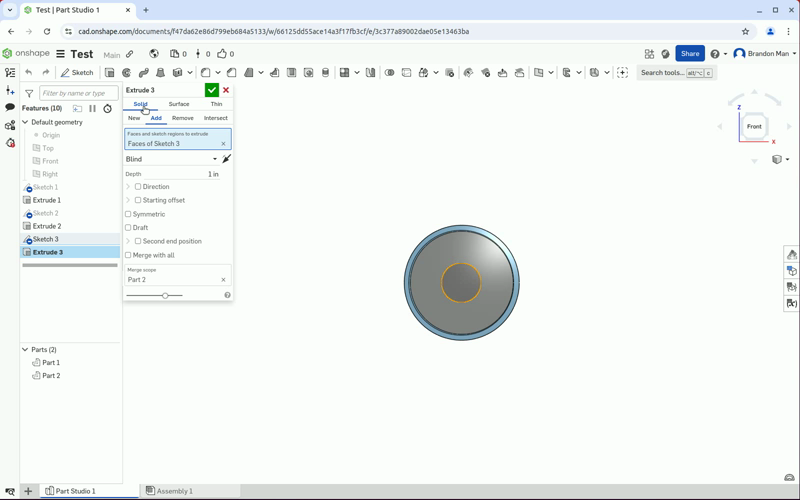
click(143, 106)
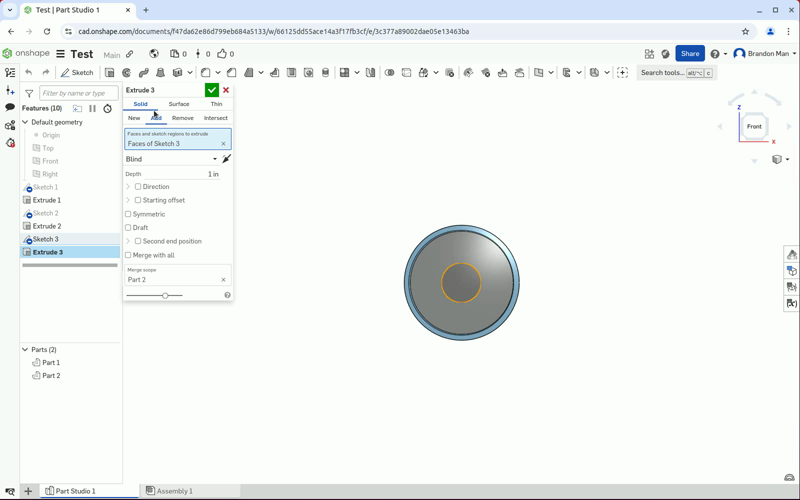
mouse_move(186, 120)
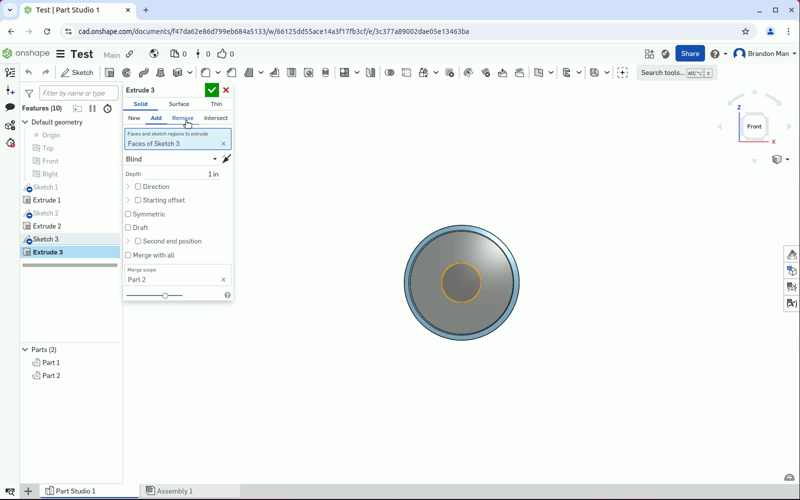
click(186, 120)
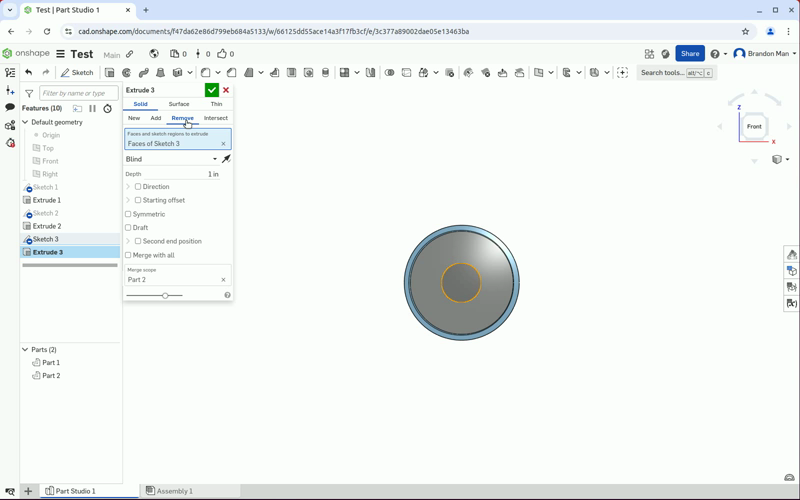
key(tab, 4)
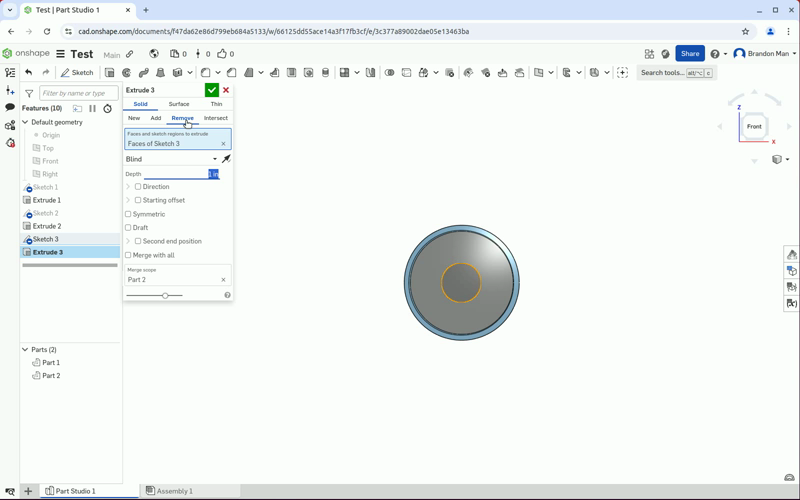
text(15.405)
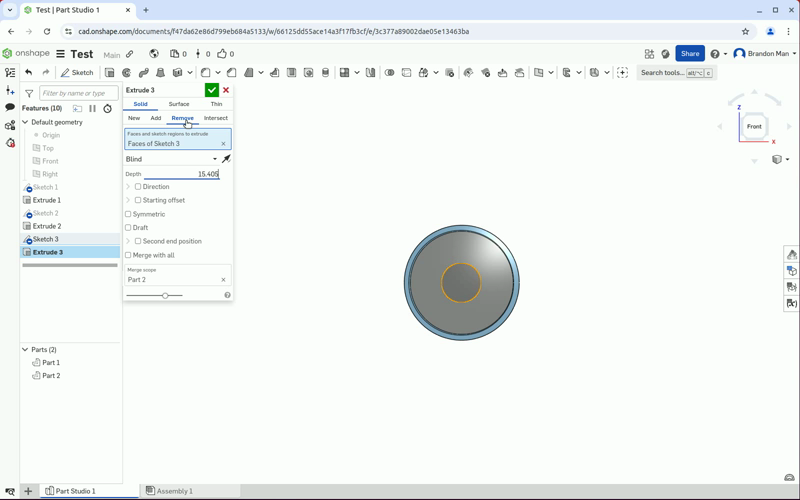
key(tab, 6)
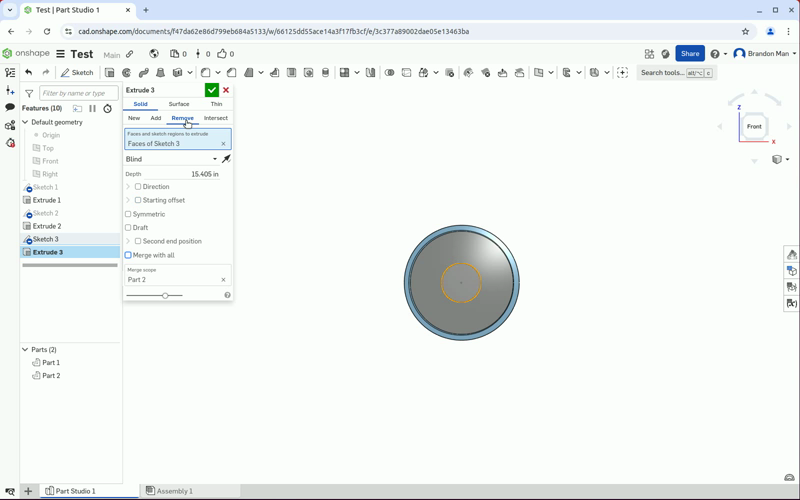
key(space)
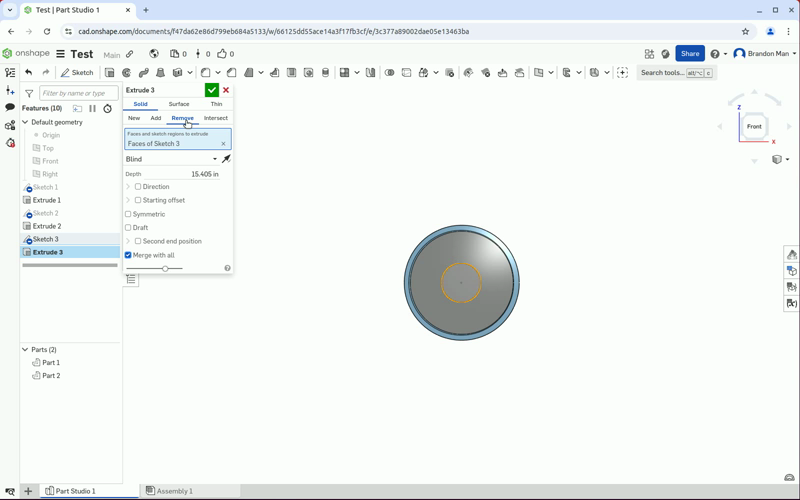
key(enter)
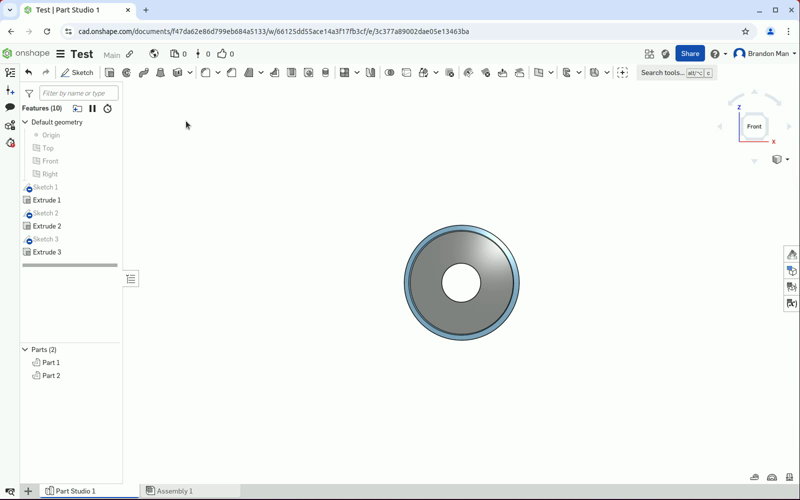
key(shift+h)
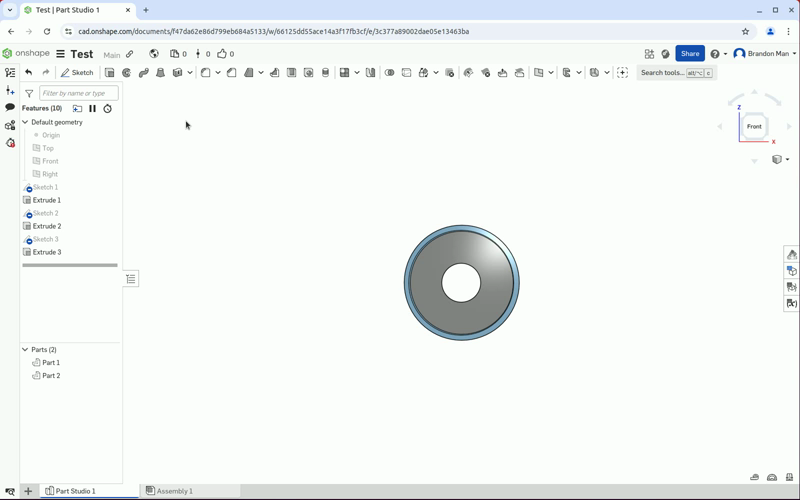
key(shift+h)
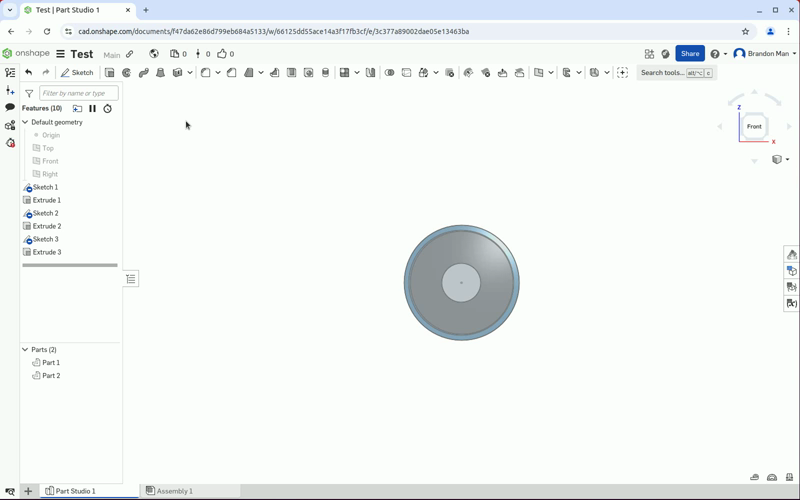
key(shift+7)
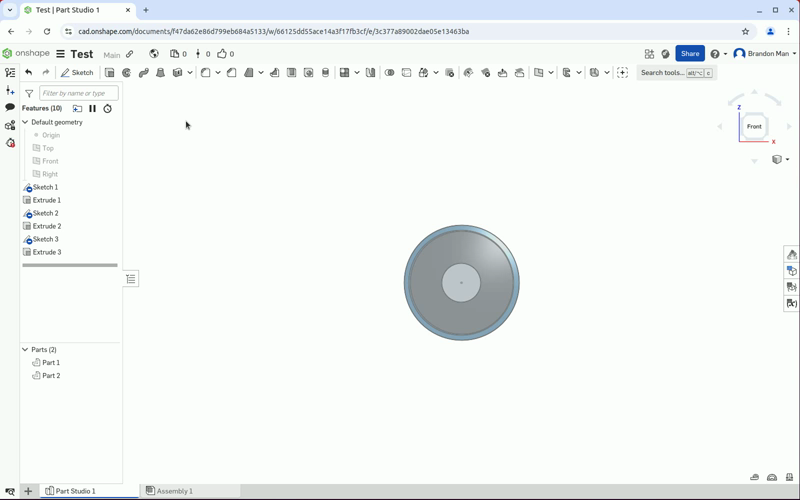
key(left, 2)
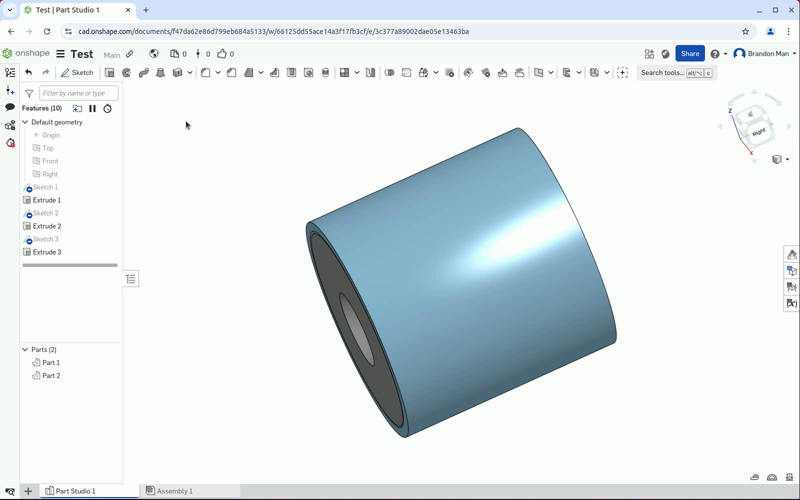
key(down, 2)
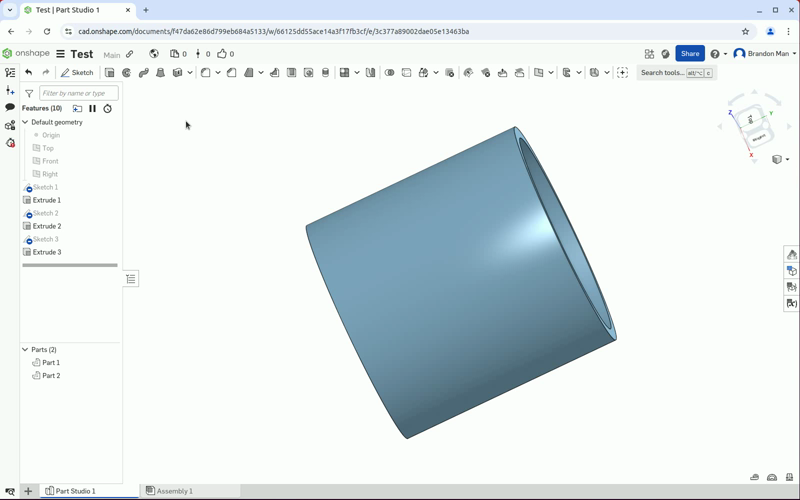
key(up, 2)
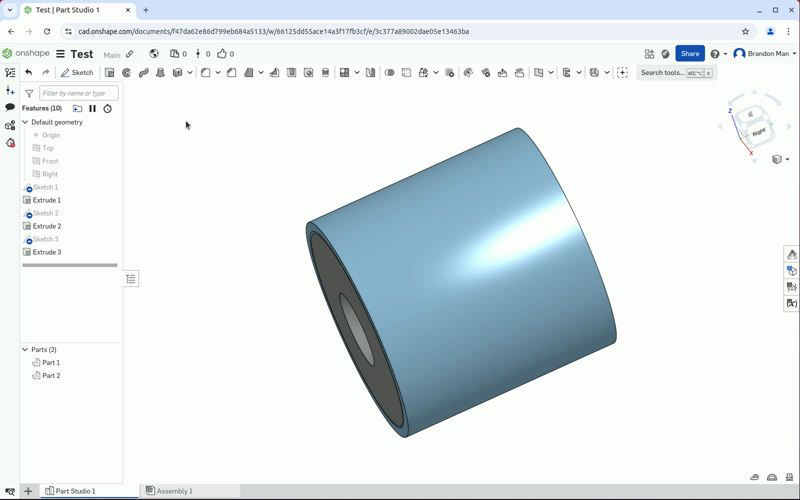
key(right, 2)
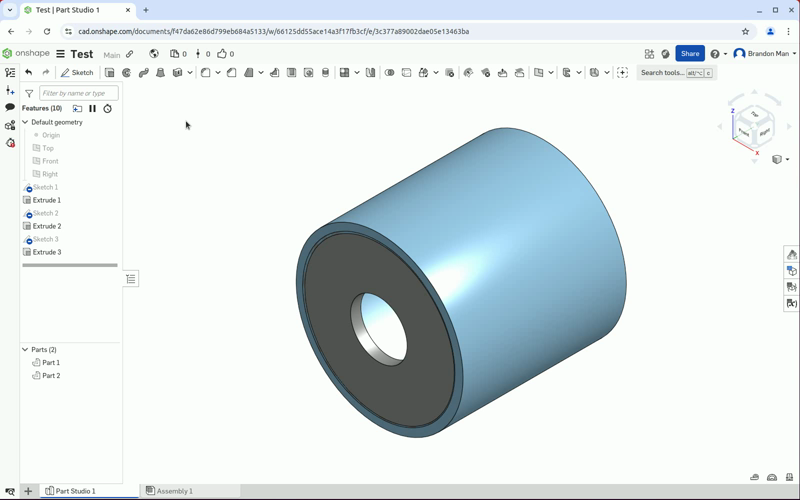
mouse_move(73, 189)
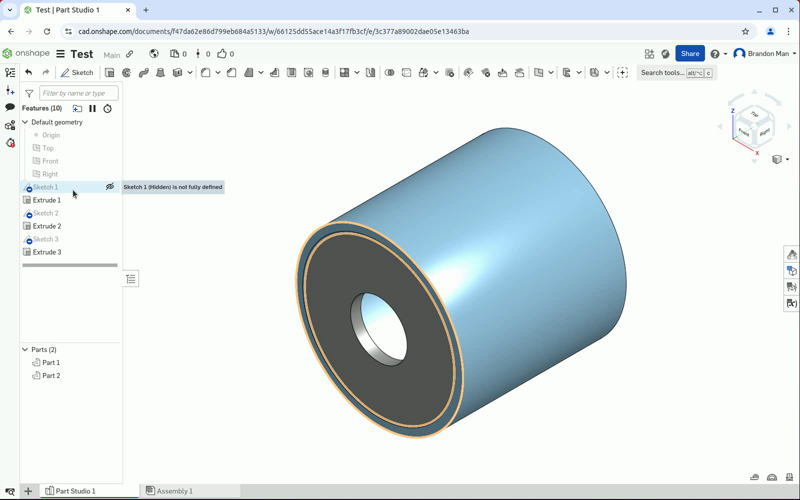
click(73, 189)